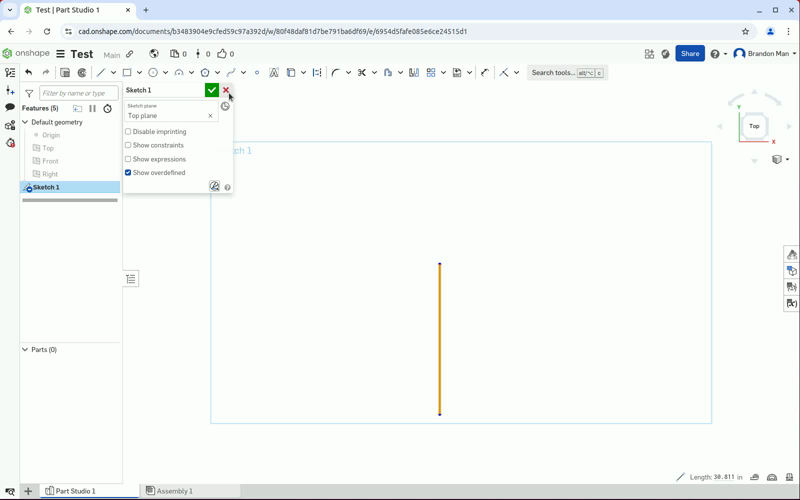
key(shift+h)
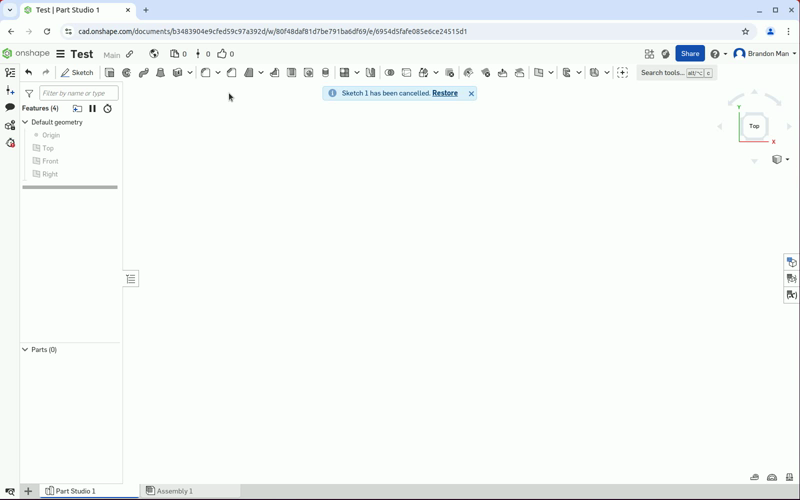
mouse_move(73, 352)
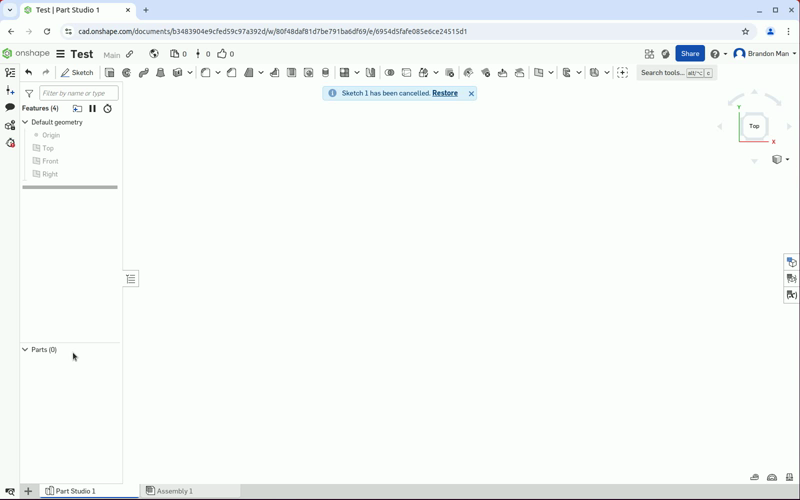
key(y)
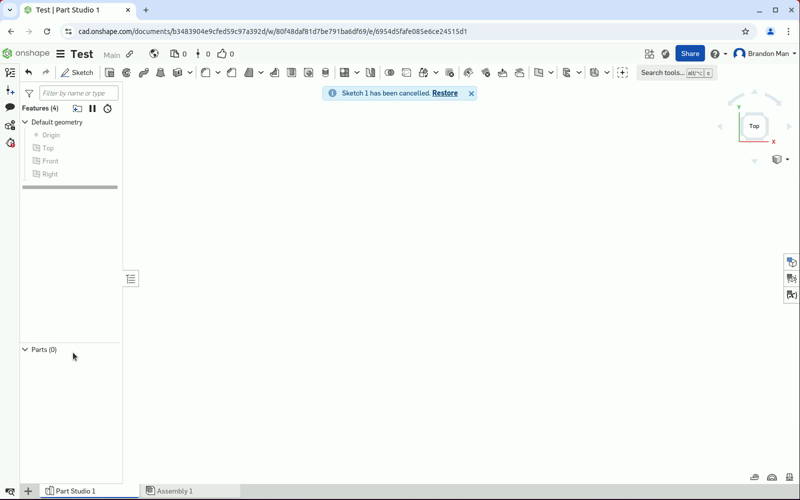
key(shift+p)
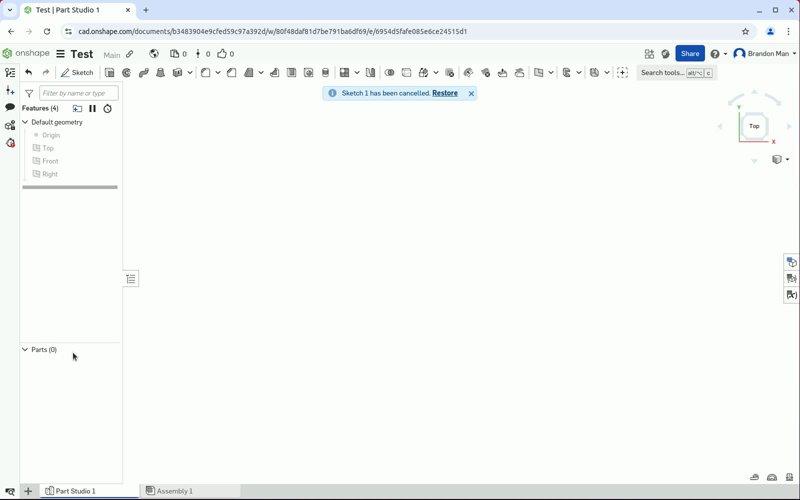
key(space)
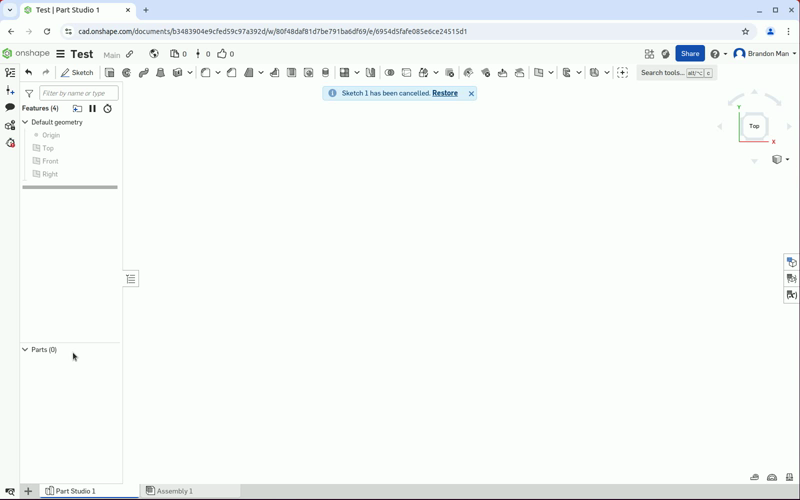
key_down(shift)
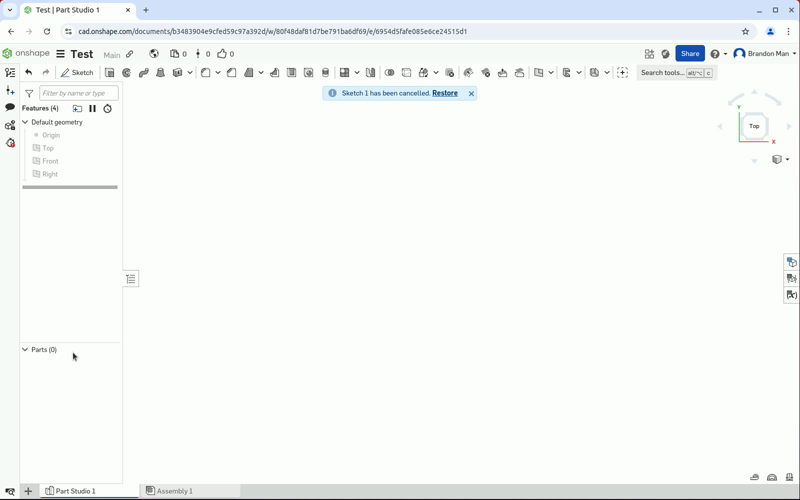
key(up)
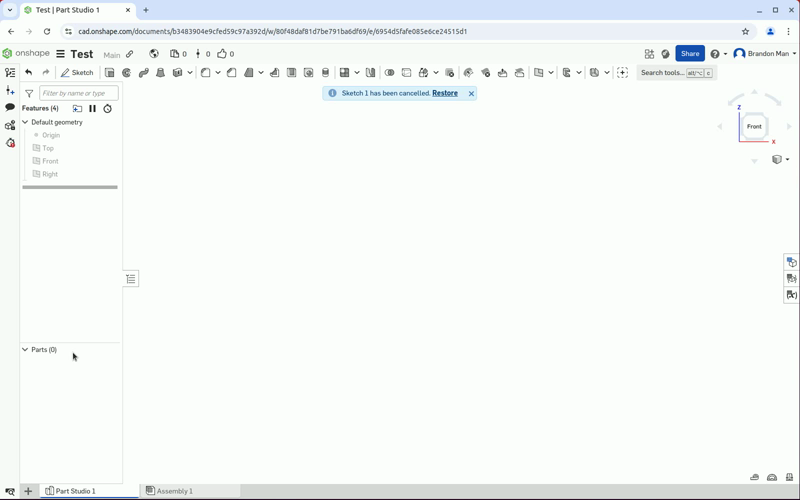
key_up(shift)
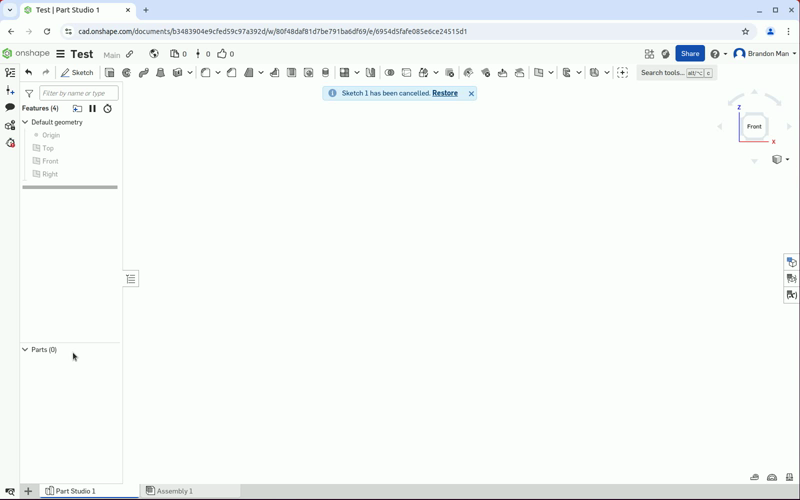
mouse_move(73, 352)
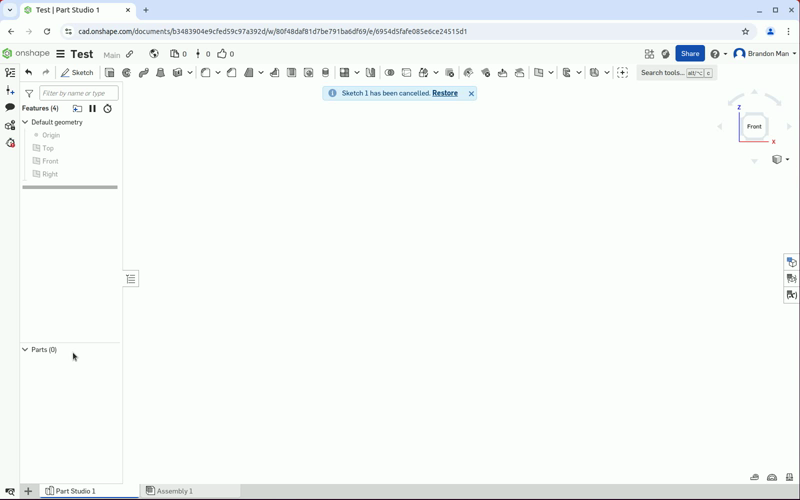
key(shift+y)
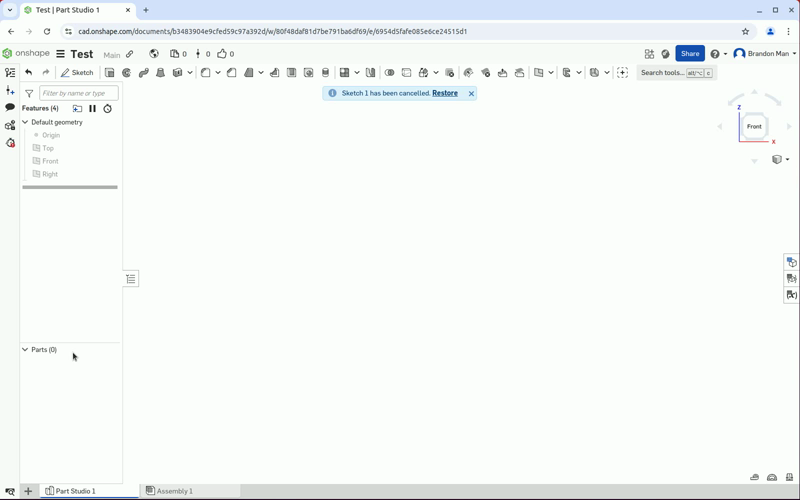
key(shift+s)
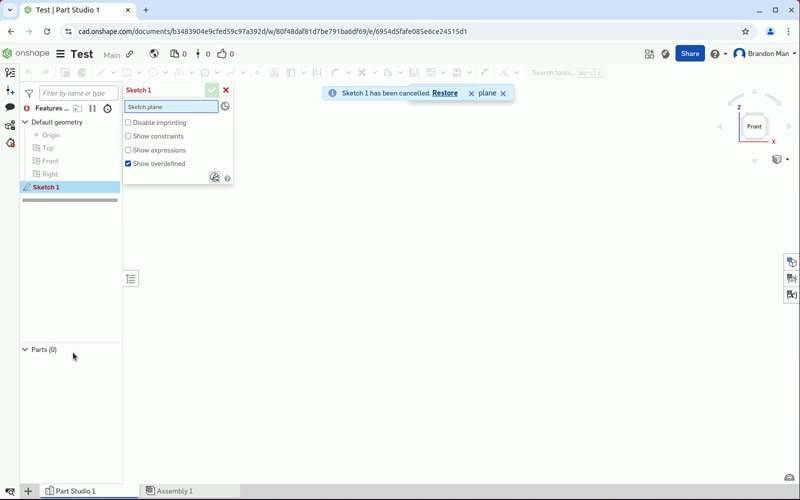
mouse_move(73, 163)
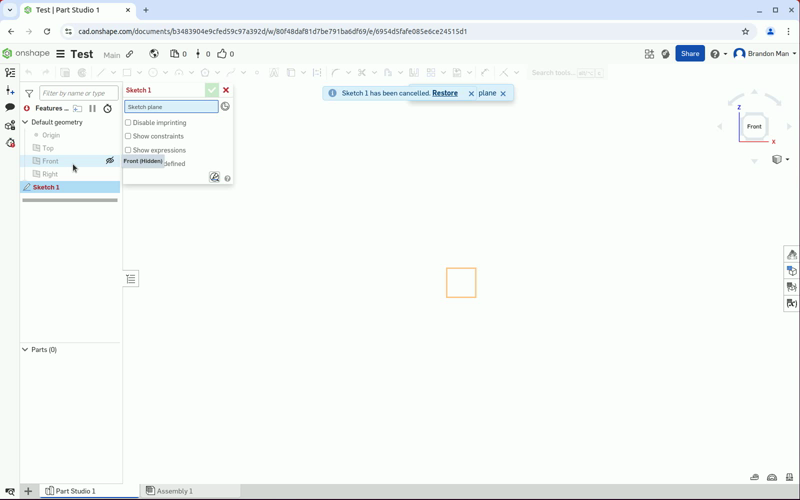
click(73, 163)
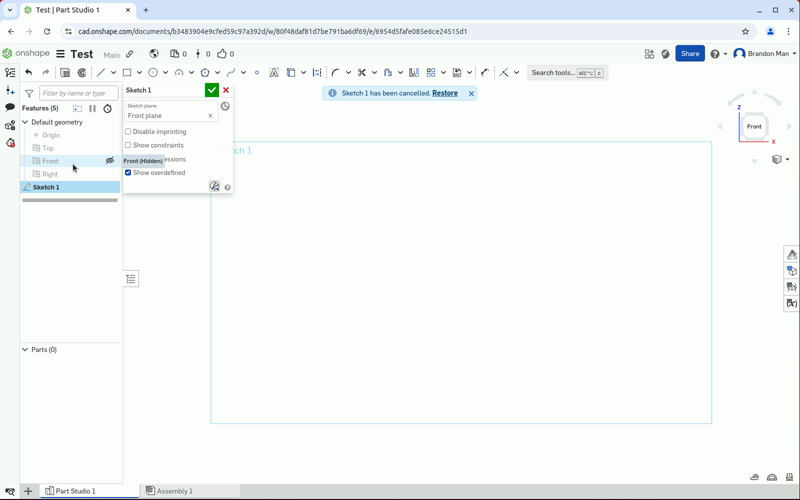
mouse_move(73, 352)
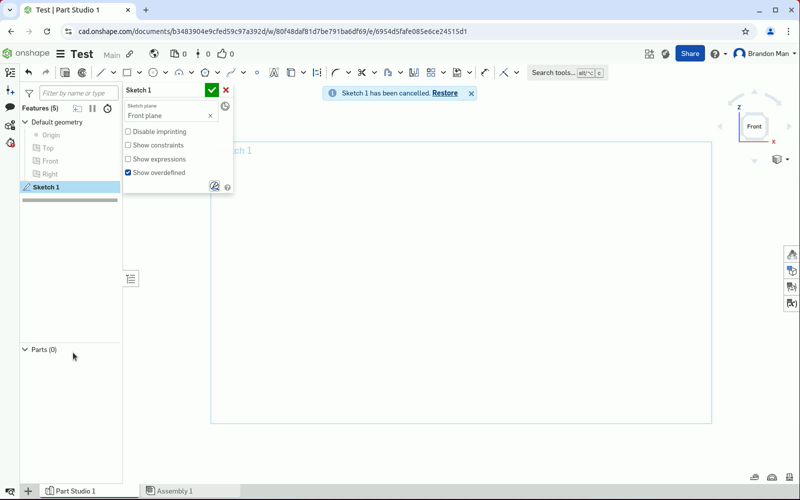
key(y)
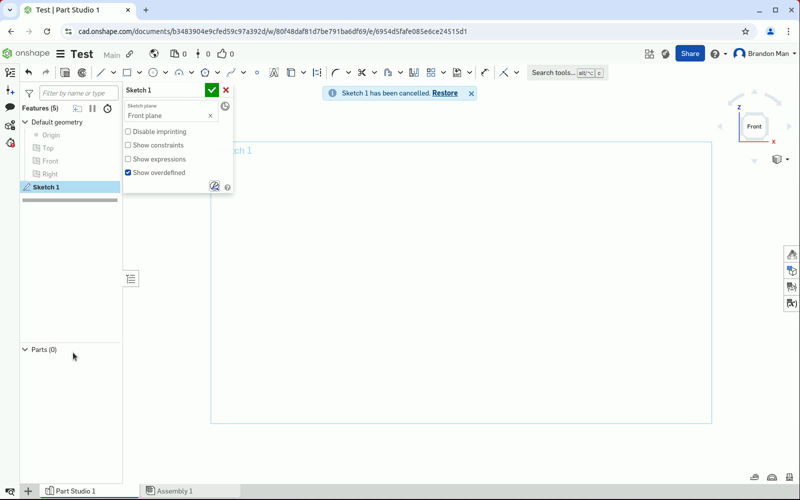
key(l)
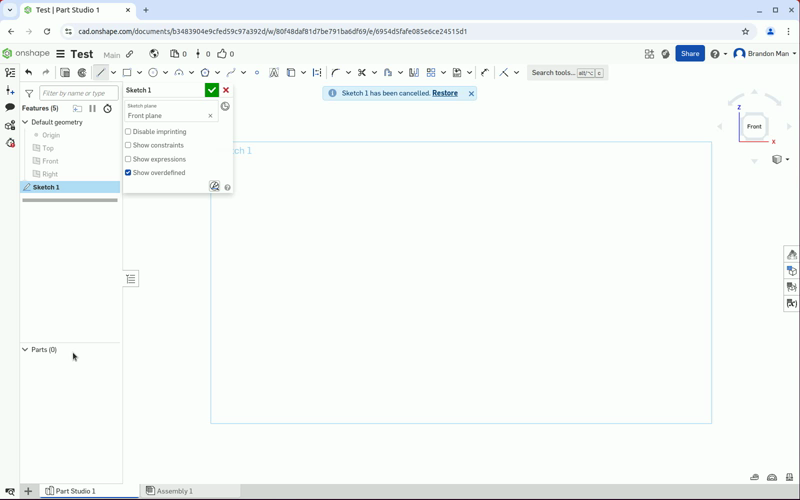
key_down(shift)
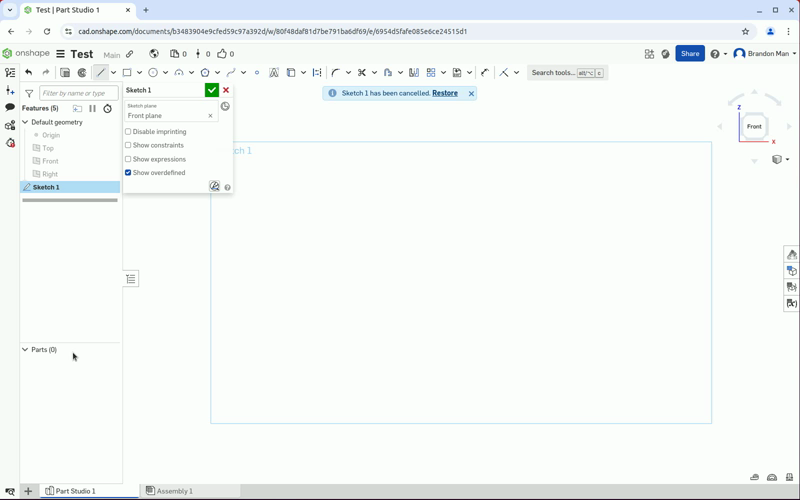
mouse_move(438, 326)
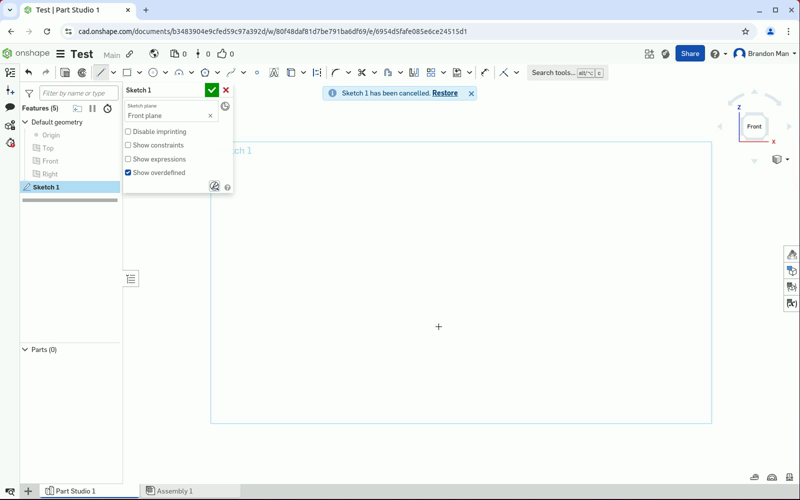
click(438, 326)
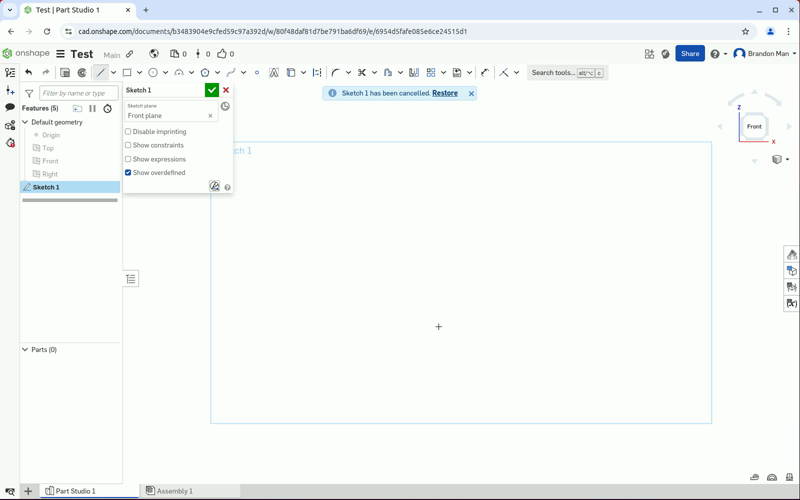
key_up(shift)
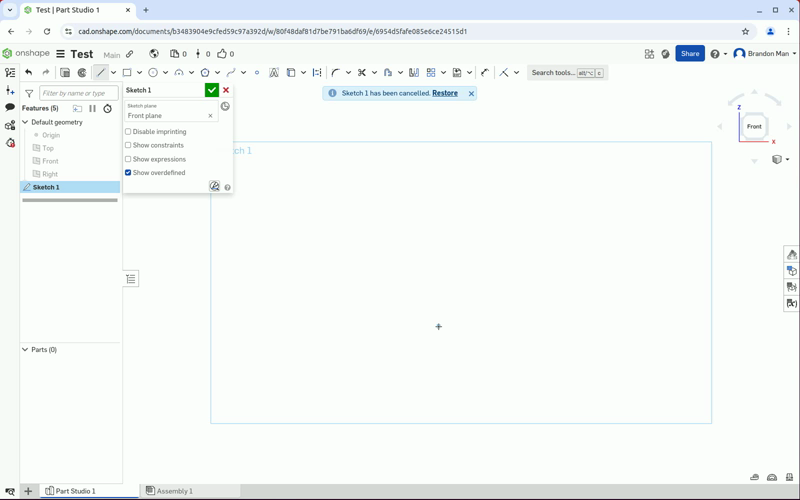
key_down(shift)
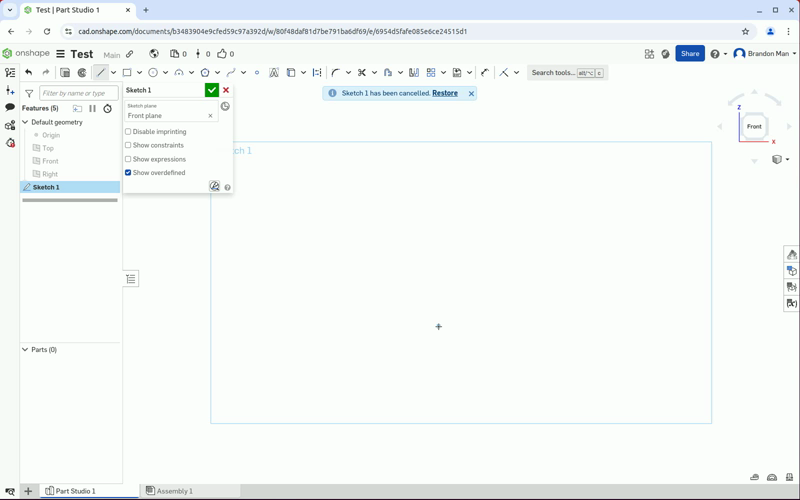
mouse_move(468, 326)
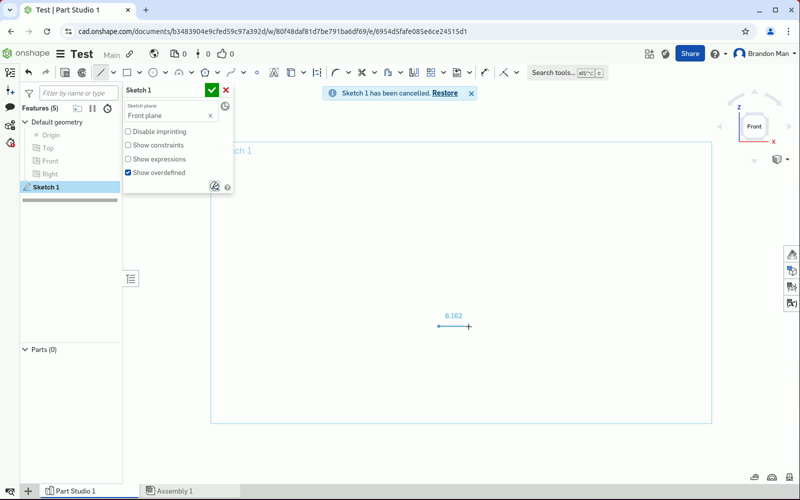
mouse_move(482, 326)
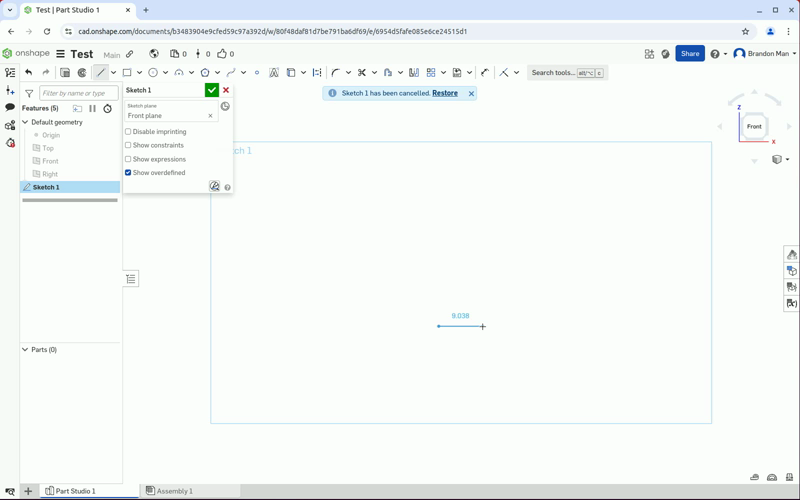
click(482, 326)
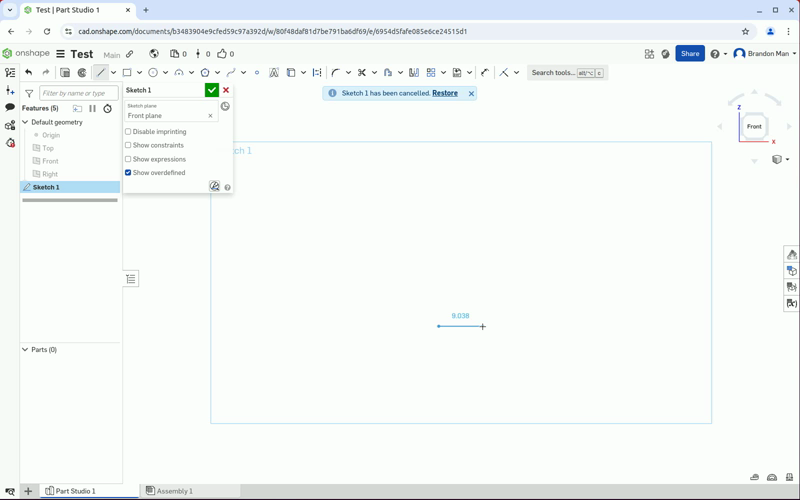
key_up(shift)
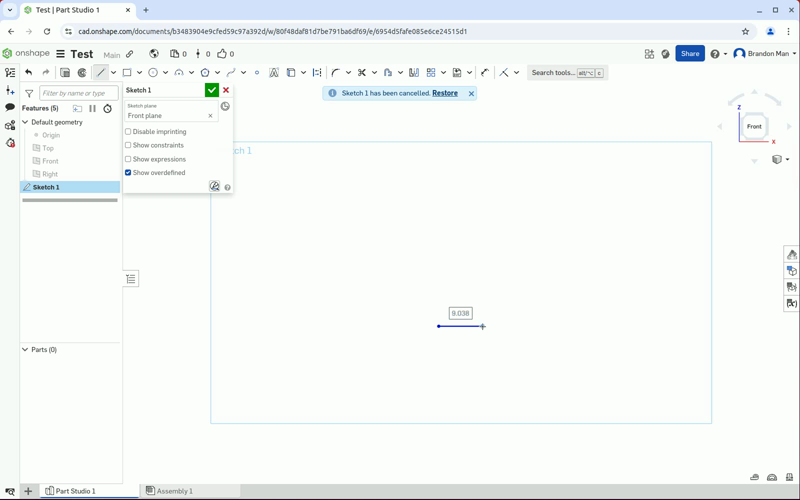
key_down(shift)
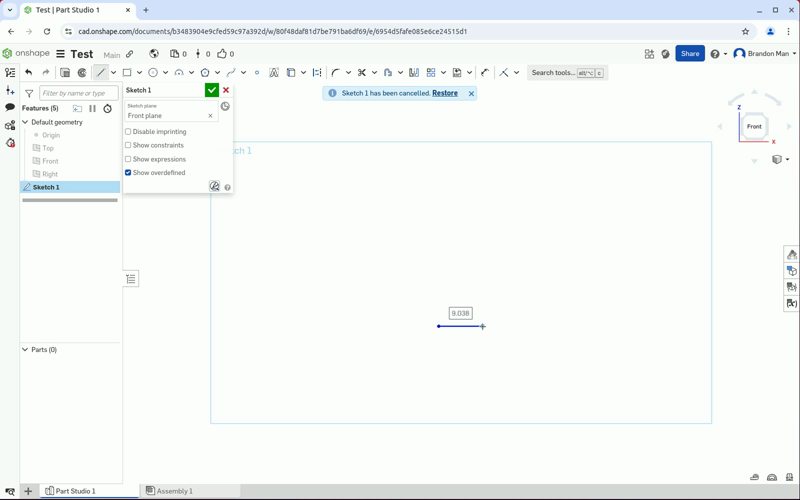
mouse_move(482, 170)
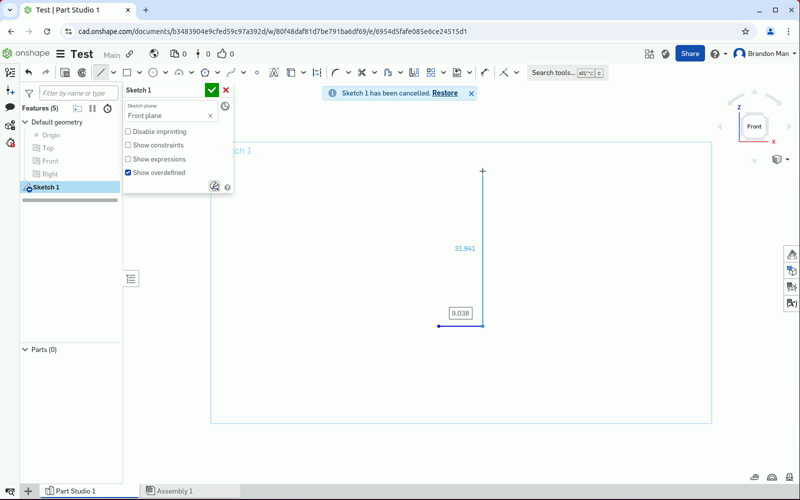
click(482, 170)
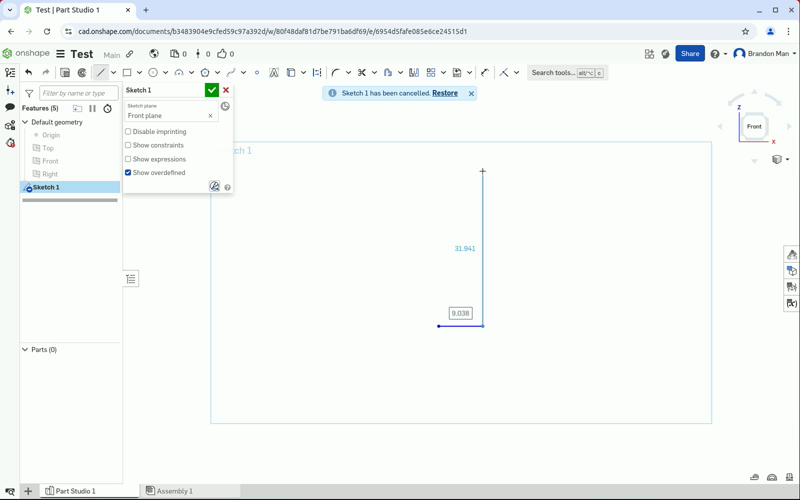
key_up(shift)
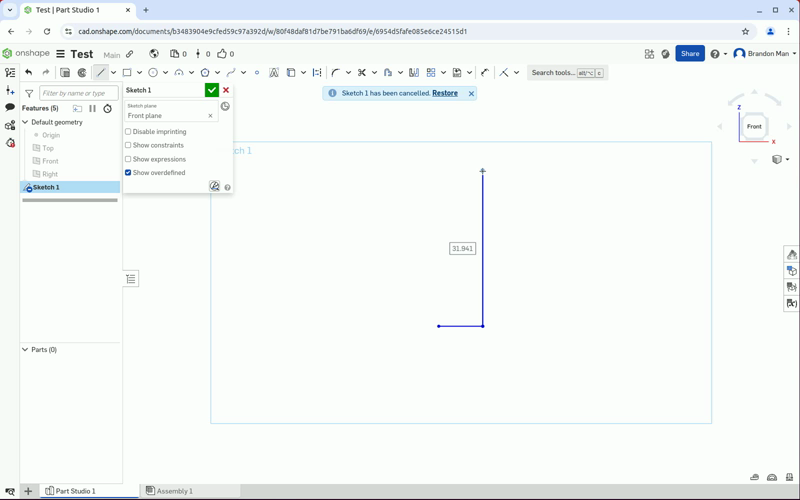
key_down(shift)
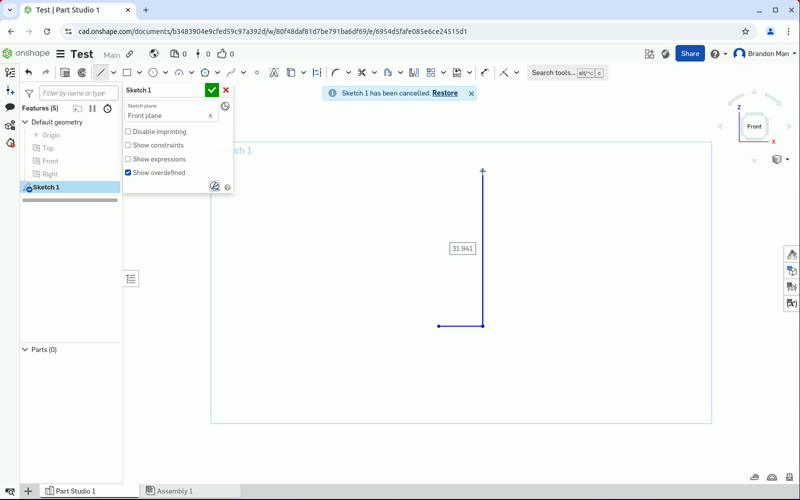
mouse_move(512, 170)
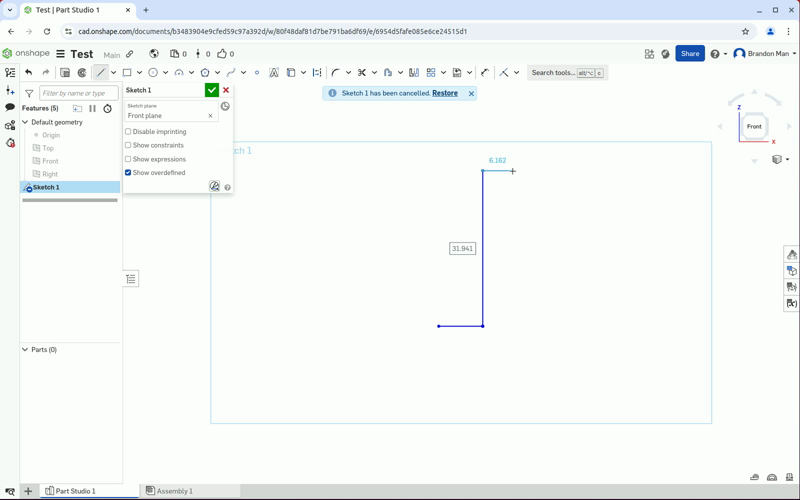
mouse_move(438, 170)
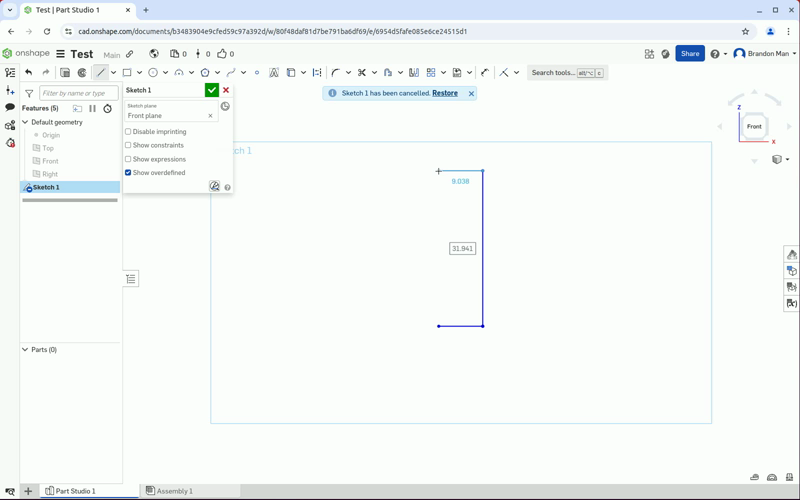
click(438, 170)
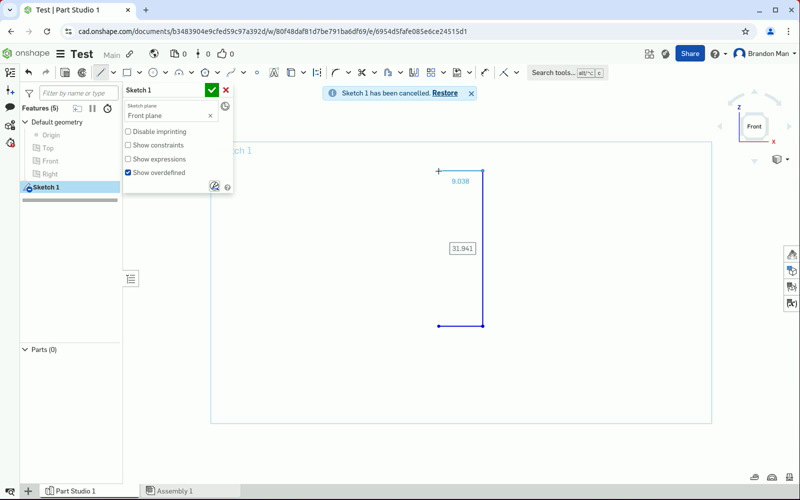
key_up(shift)
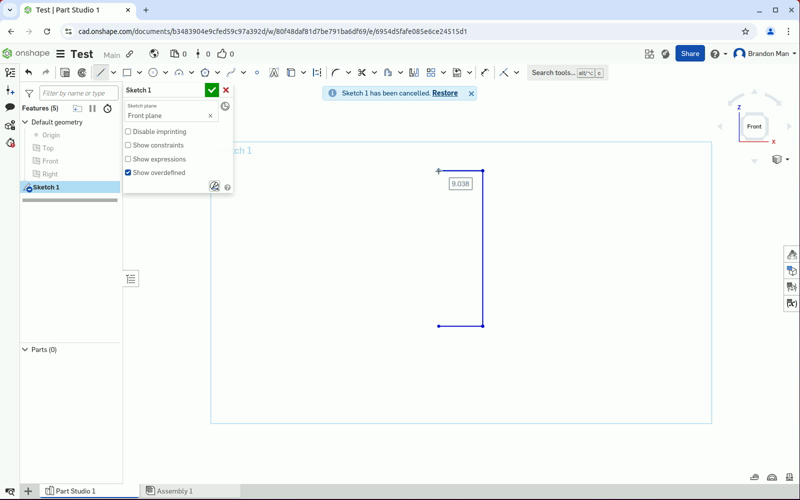
key_down(shift)
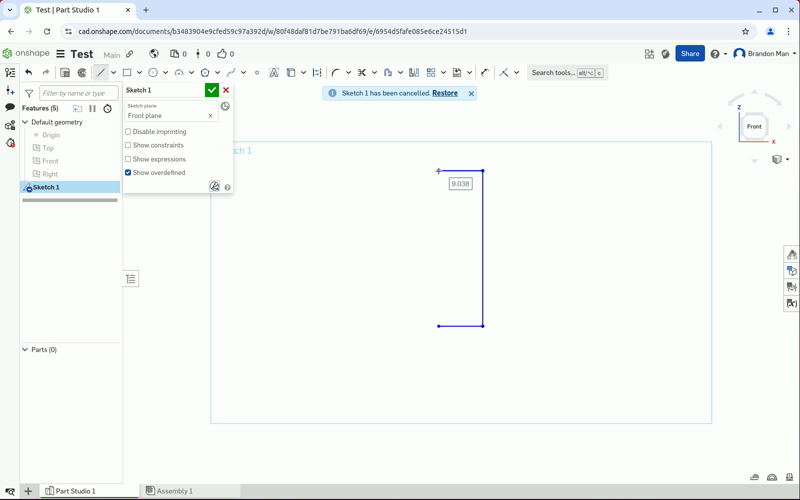
mouse_move(438, 326)
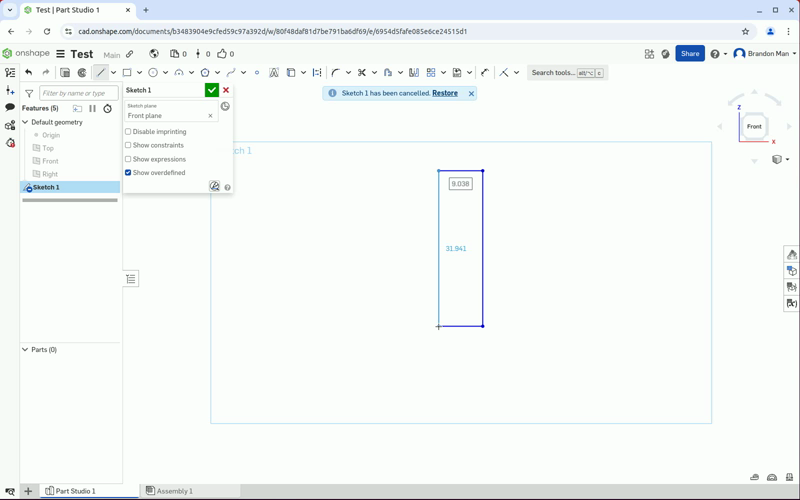
key_up(shift)
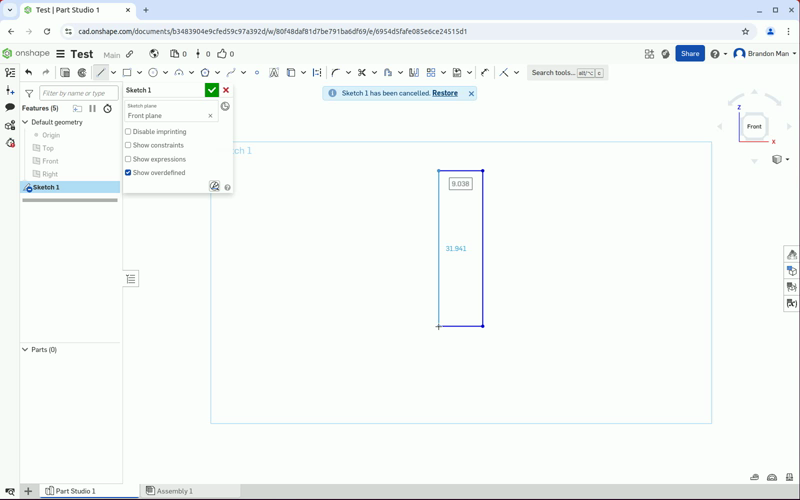
click(438, 326)
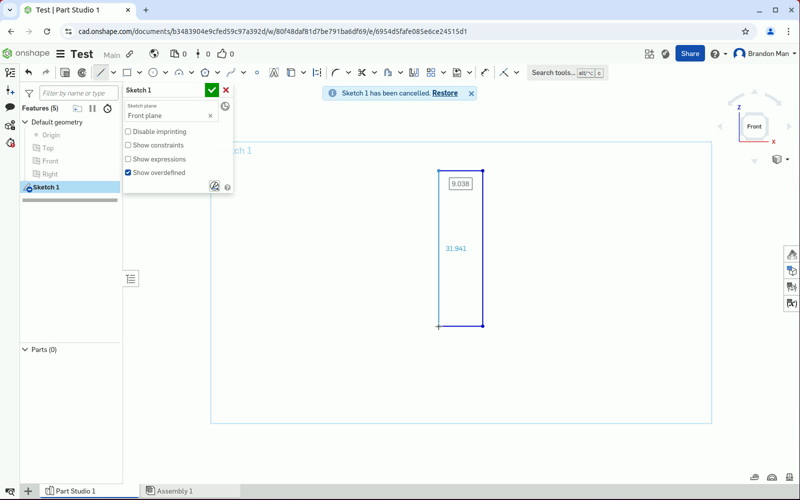
key(esc)
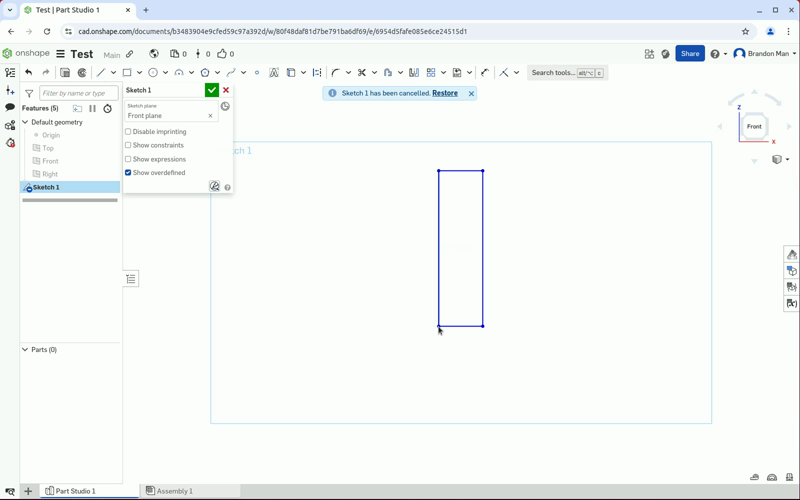
mouse_move(471, 240)
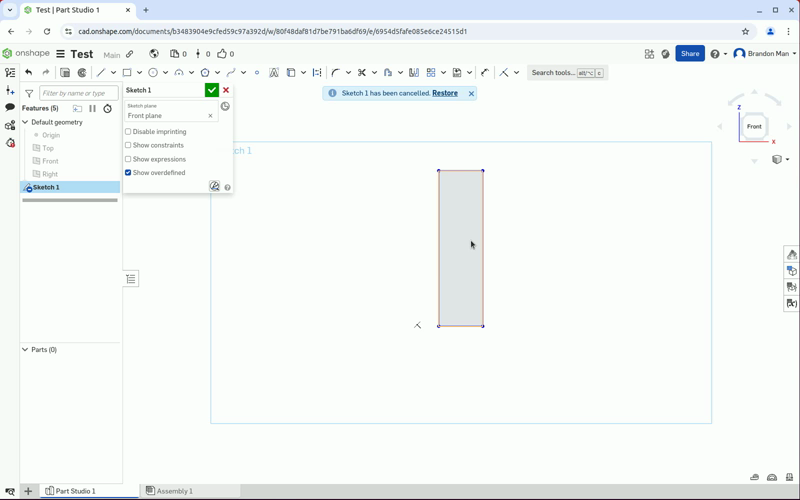
click(471, 240)
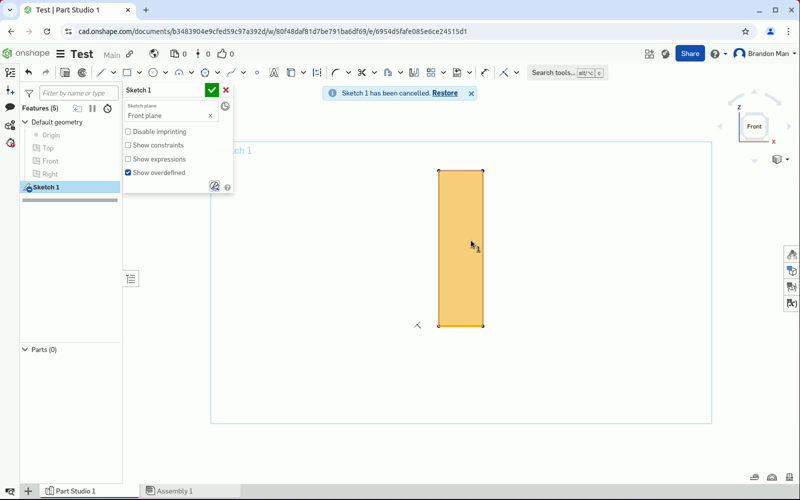
mouse_move(73, 352)
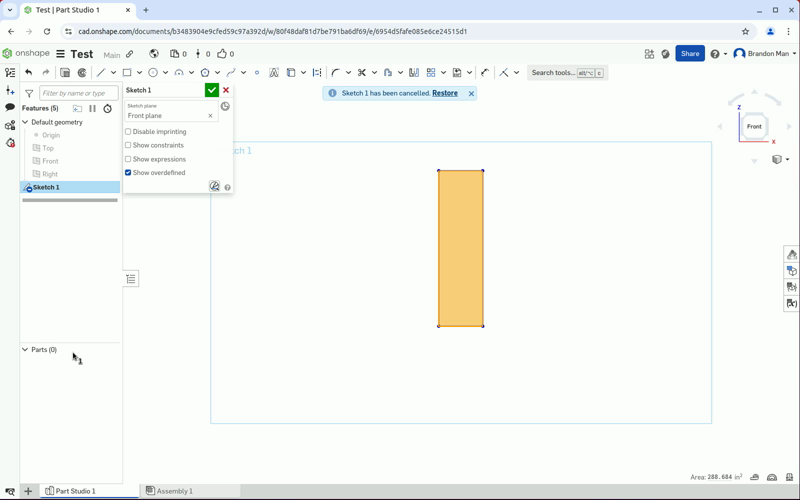
key(shift+y)
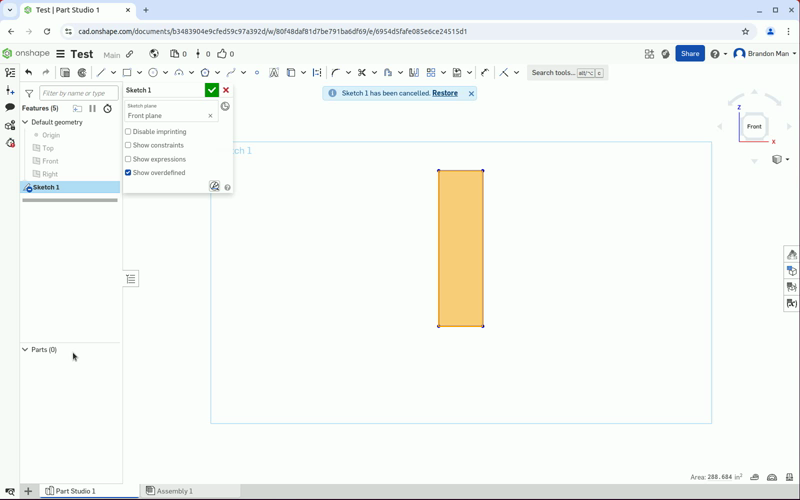
key(shift+e)
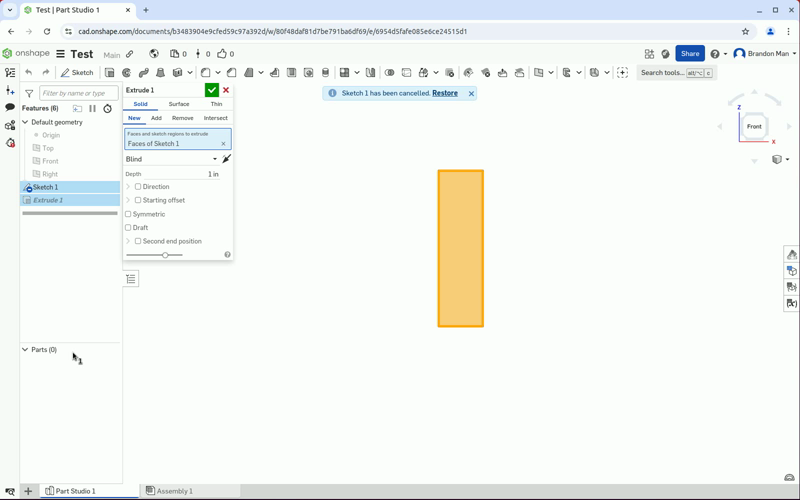
mouse_move(143, 106)
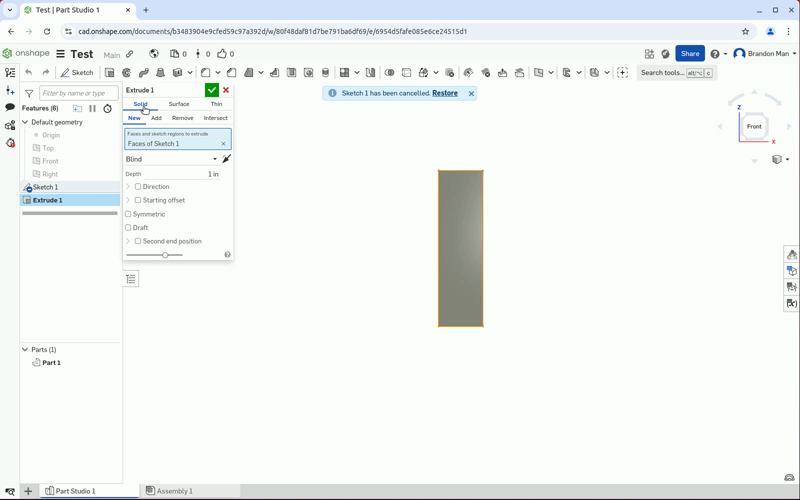
click(143, 106)
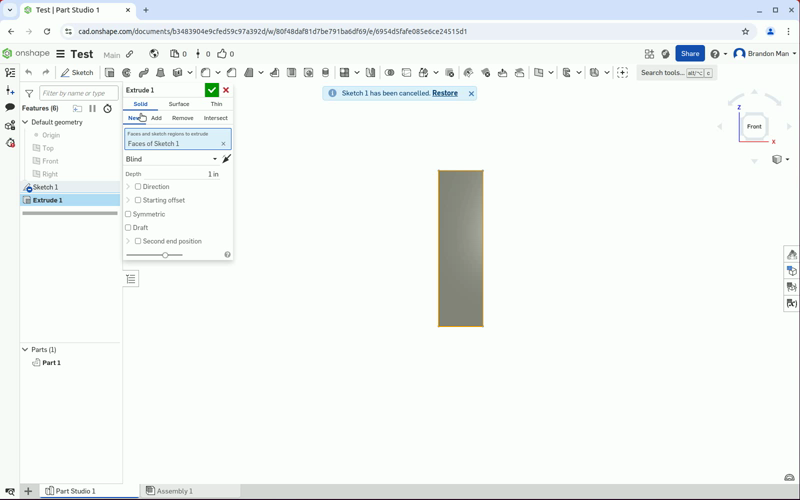
mouse_move(137, 120)
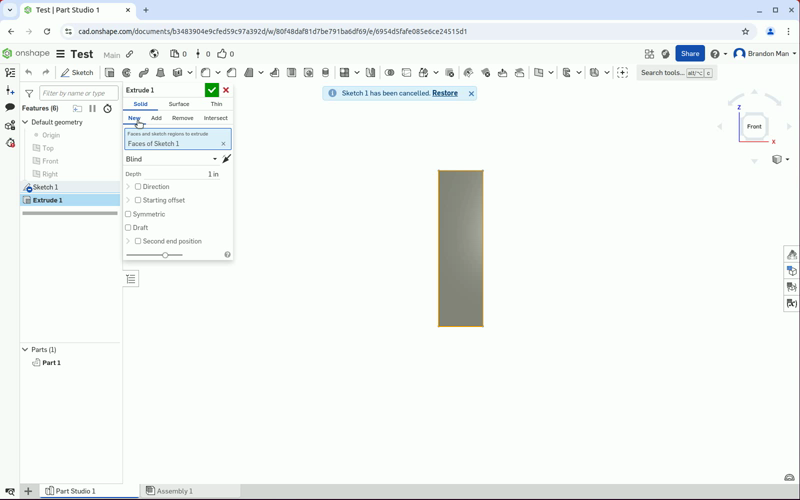
click(137, 120)
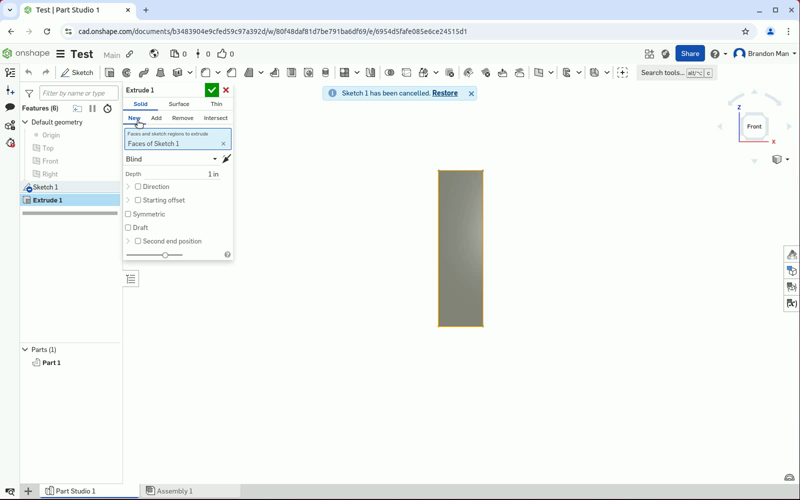
key(tab, 4)
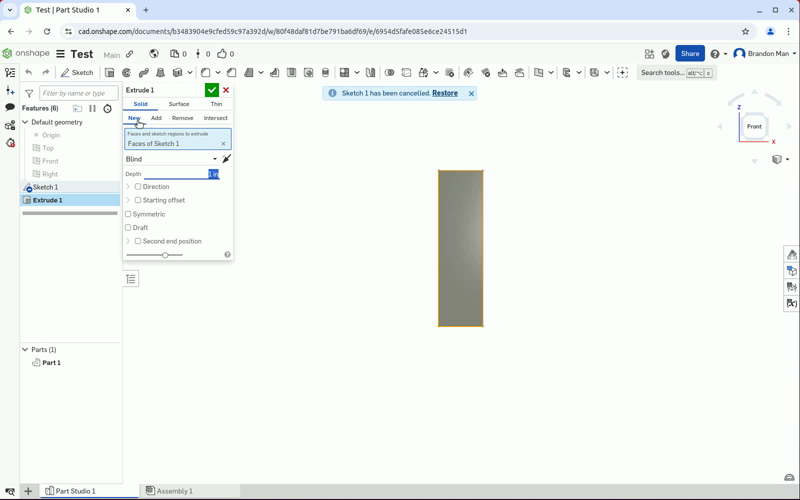
text(-0.241)
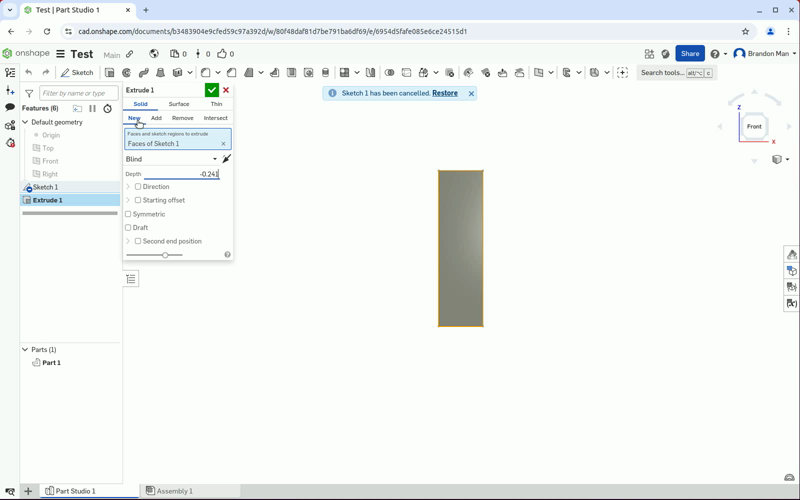
key(enter)
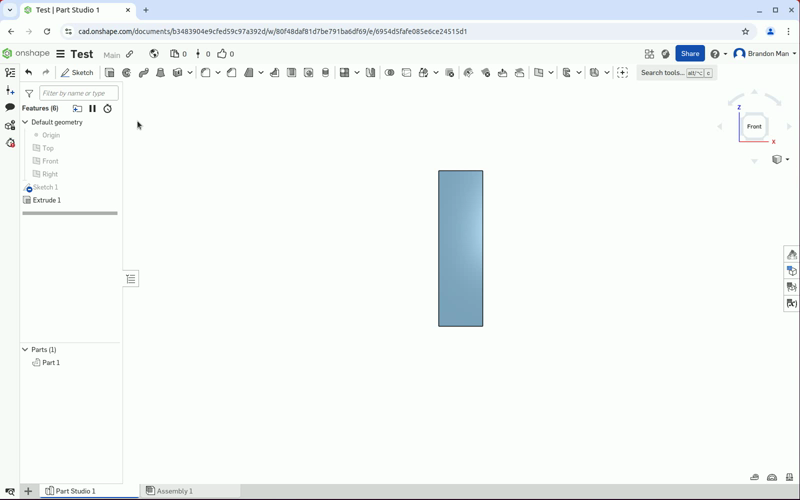
key(shift+h)
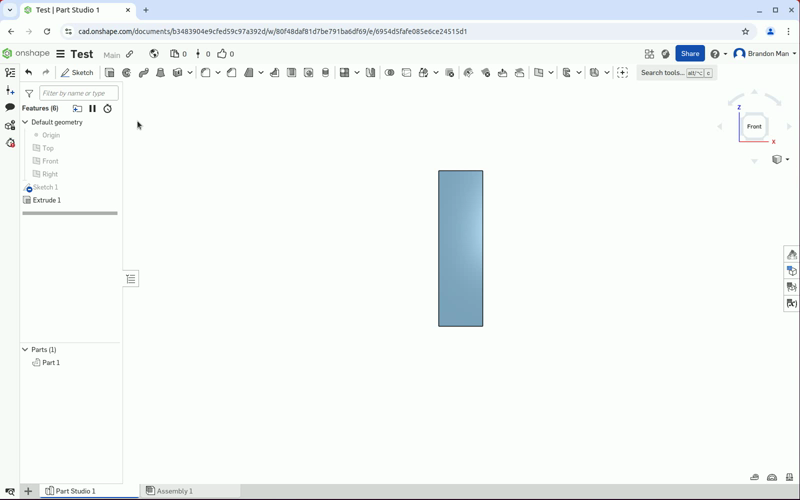
key(shift+h)
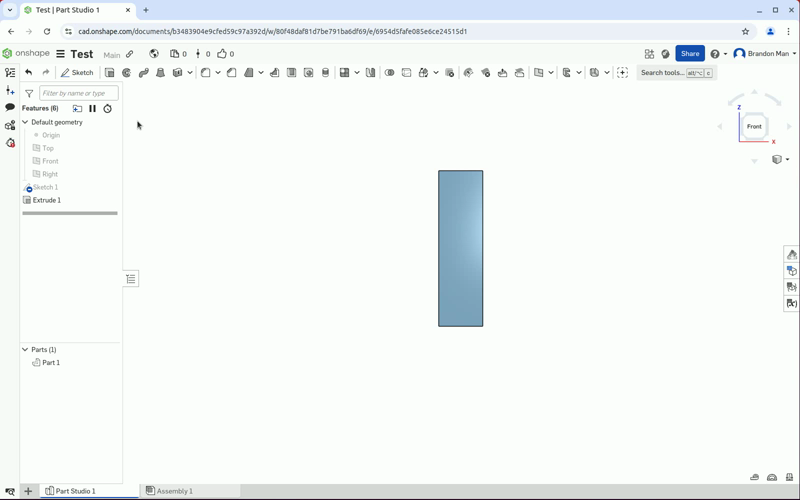
mouse_move(73, 189)
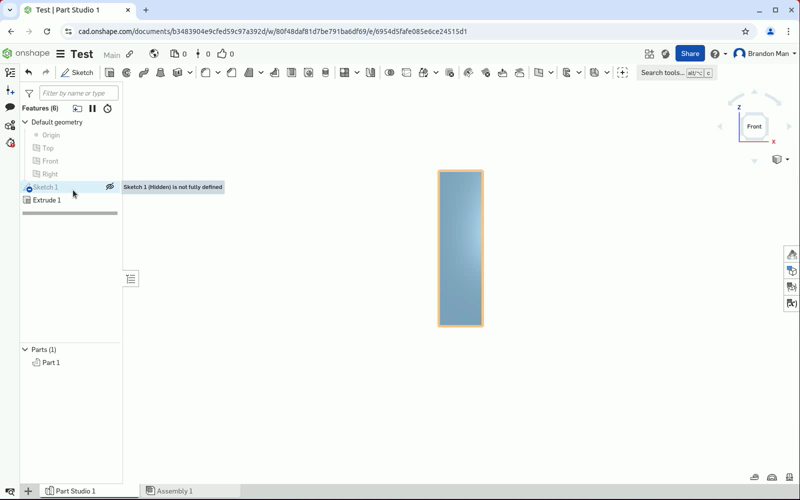
click(73, 189)
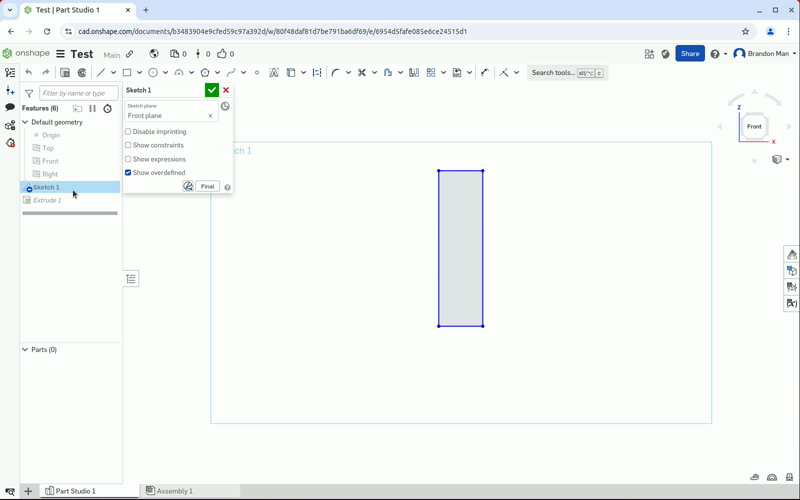
mouse_move(229, 92)
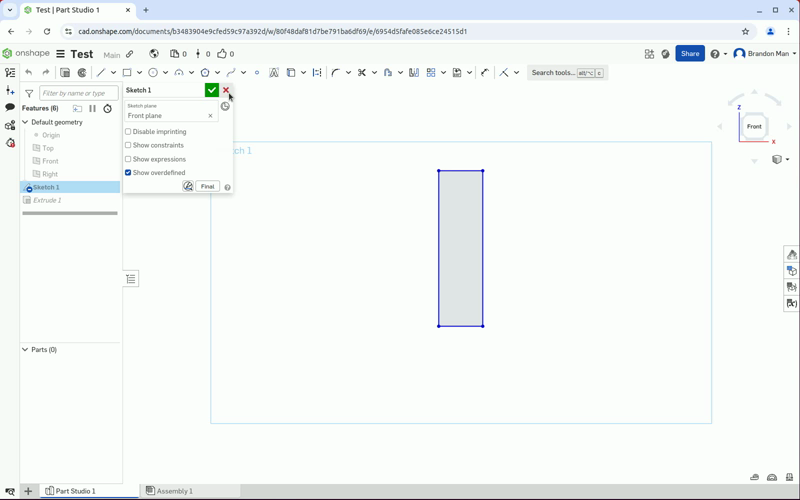
click(229, 92)
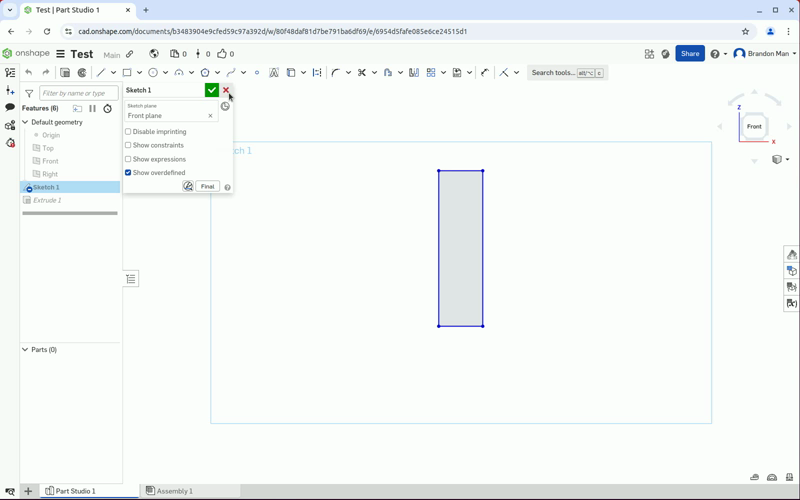
key(shift+s)
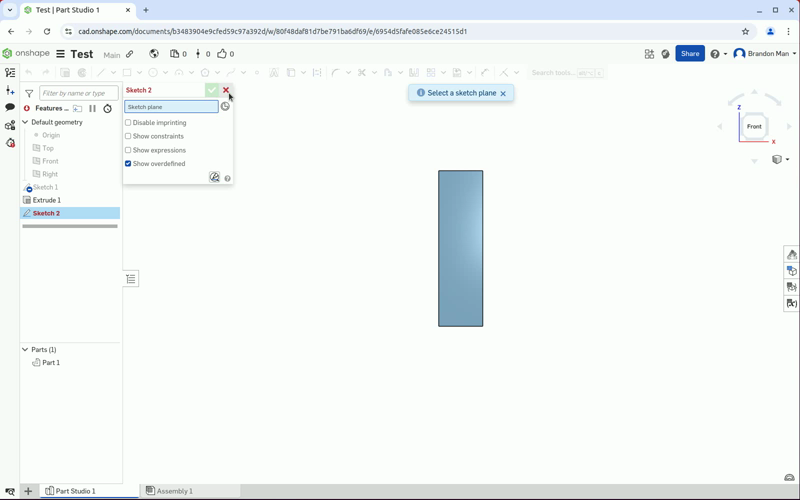
mouse_move(73, 163)
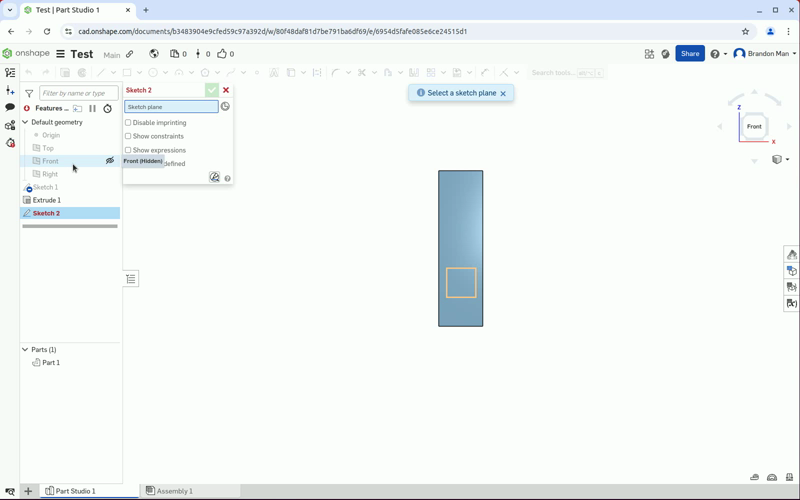
click(73, 163)
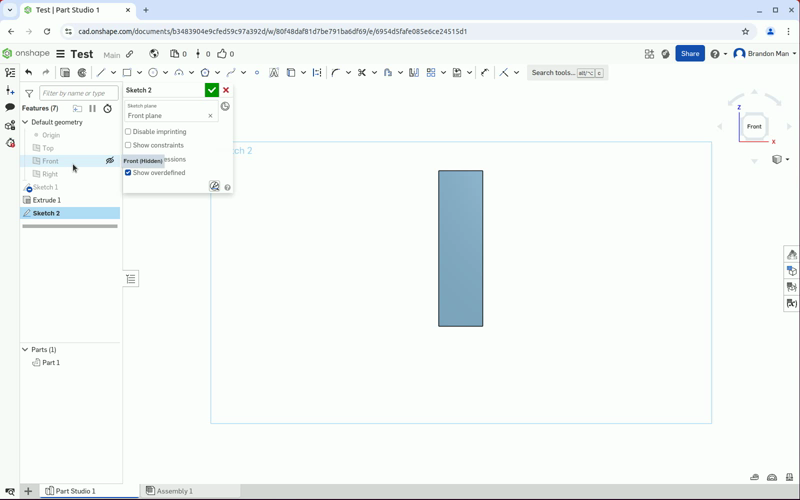
mouse_move(73, 352)
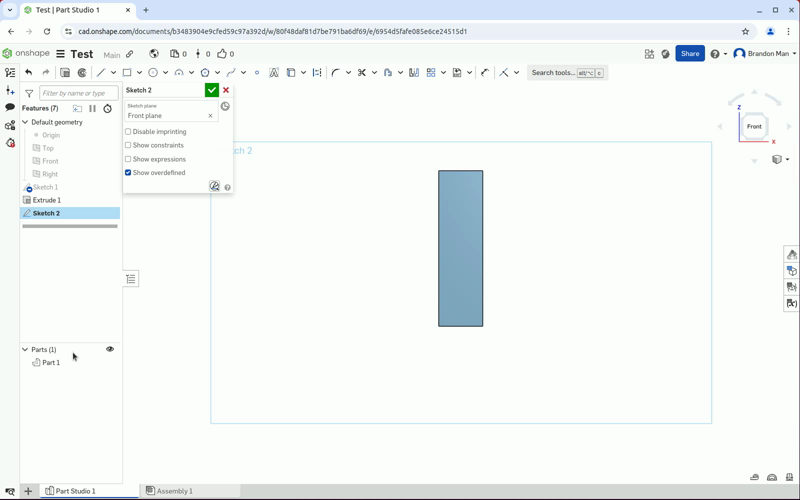
key(y)
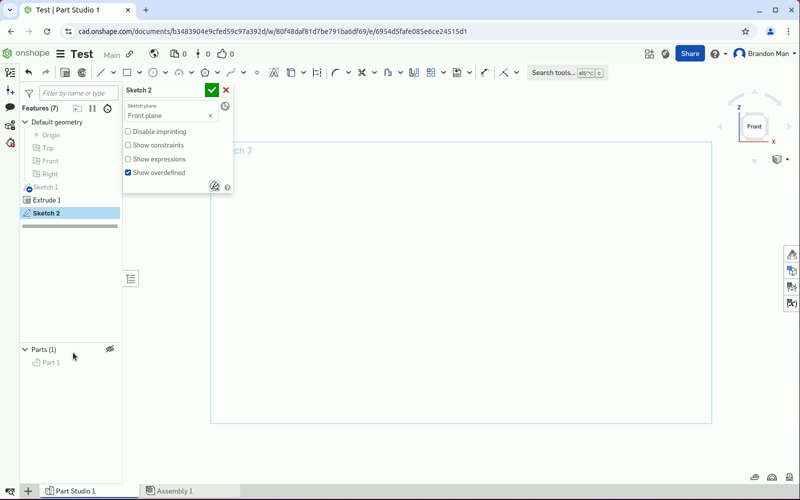
key(l)
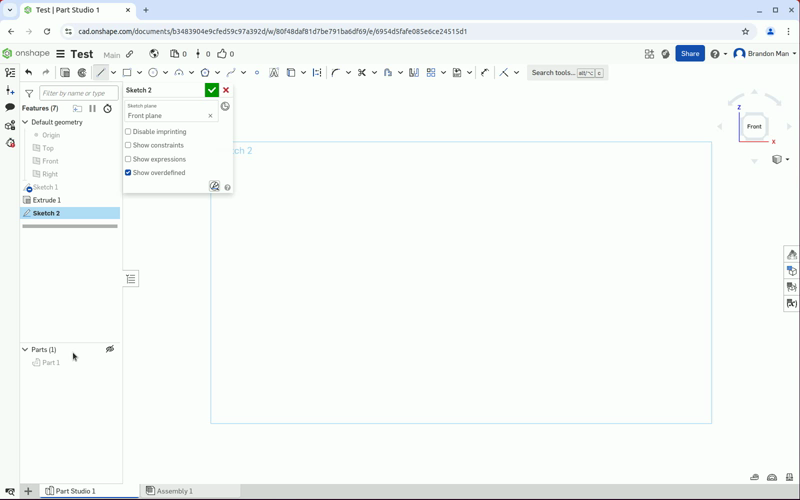
key_down(shift)
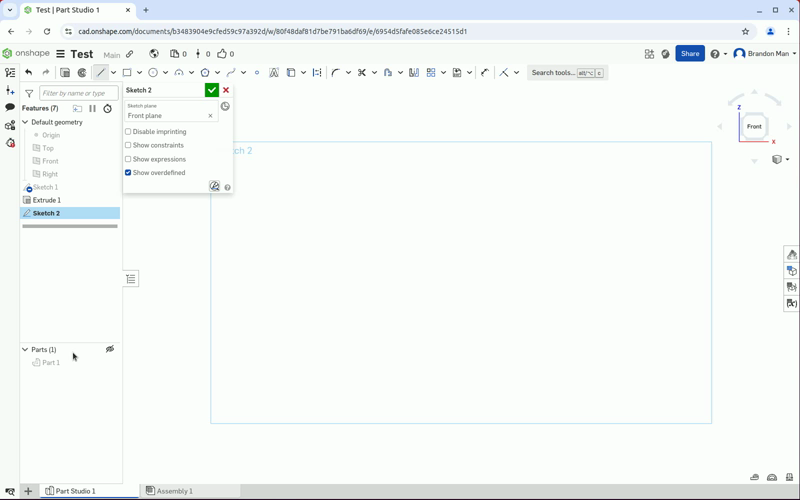
mouse_move(445, 245)
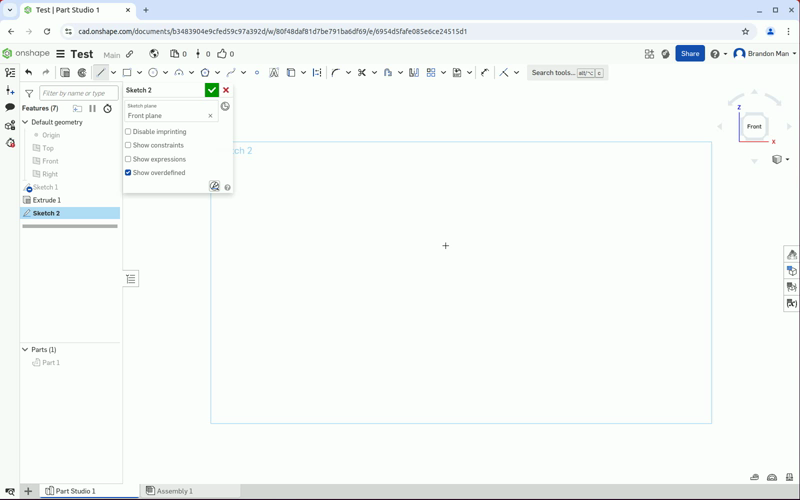
click(445, 245)
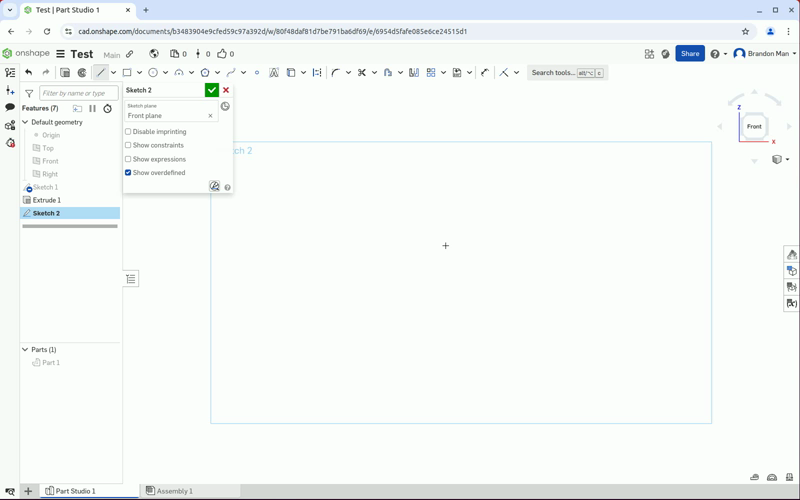
key_up(shift)
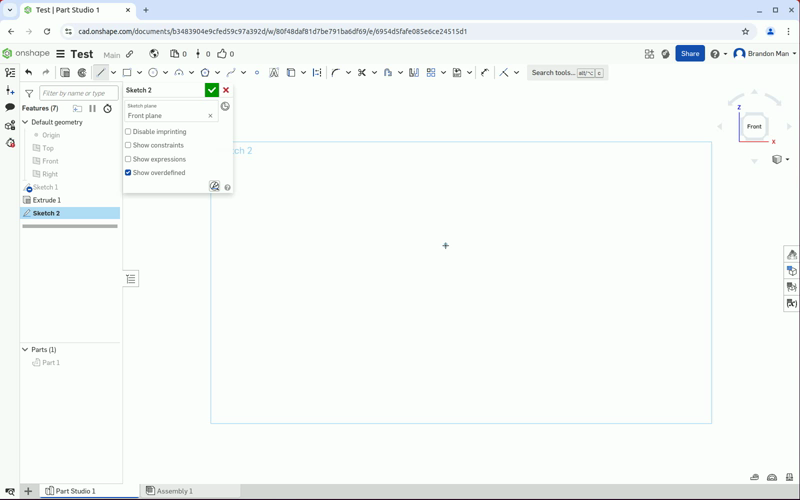
key_down(shift)
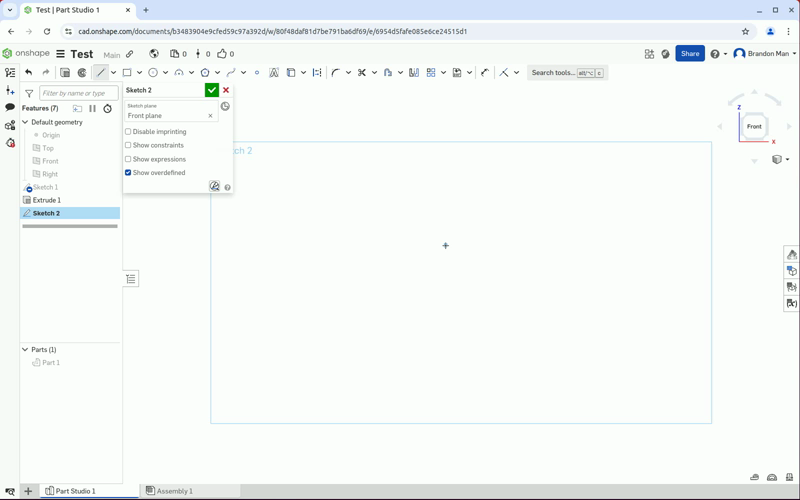
mouse_move(475, 245)
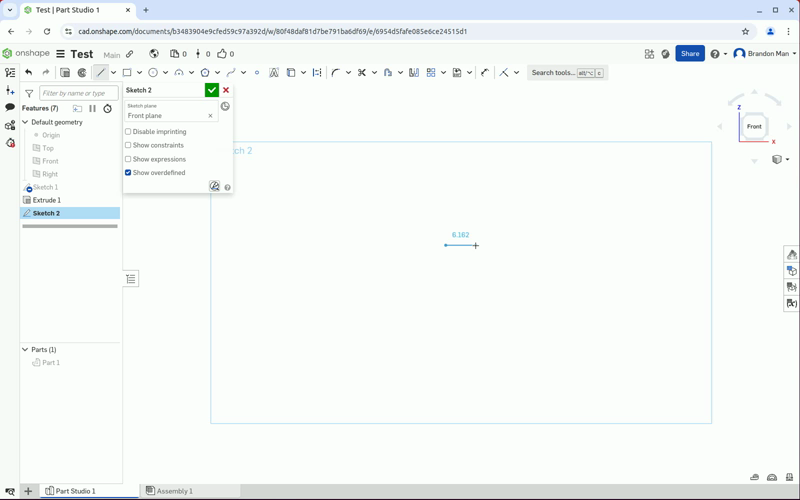
mouse_move(476, 245)
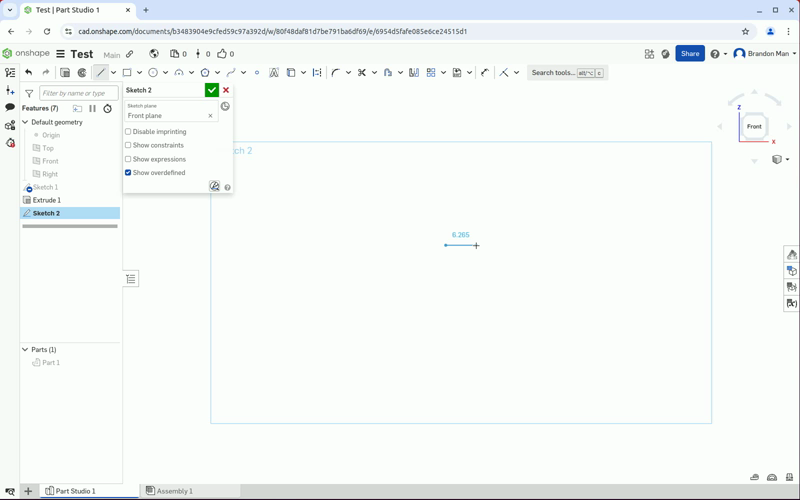
click(476, 245)
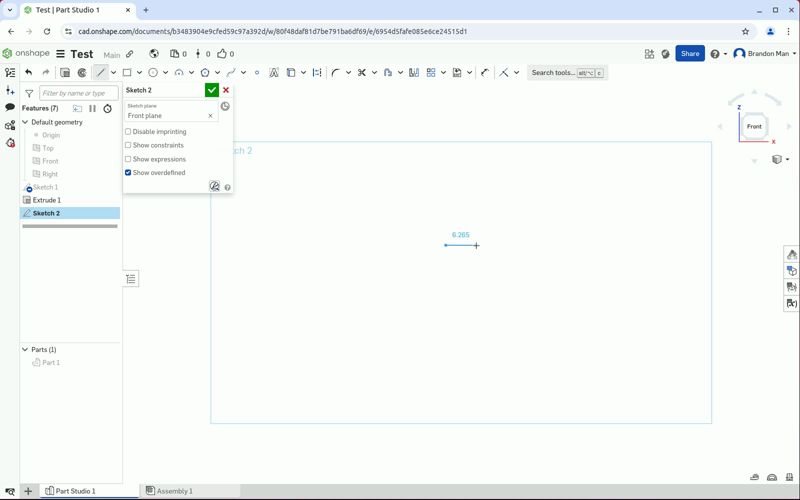
key_up(shift)
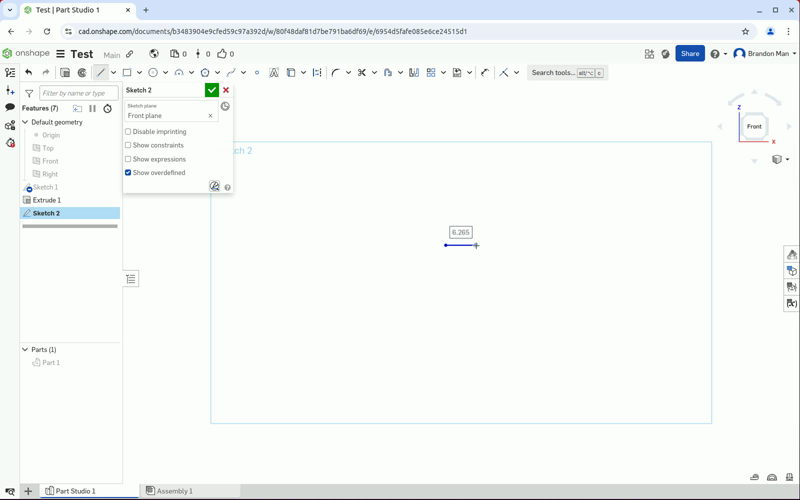
key_down(shift)
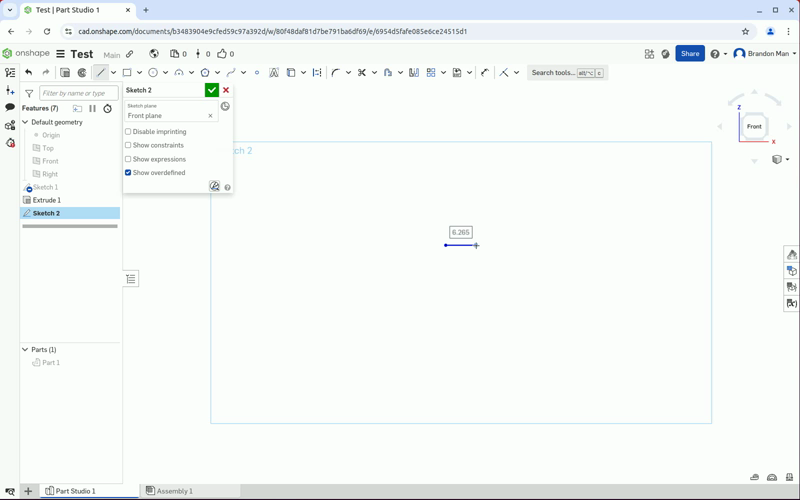
mouse_move(476, 177)
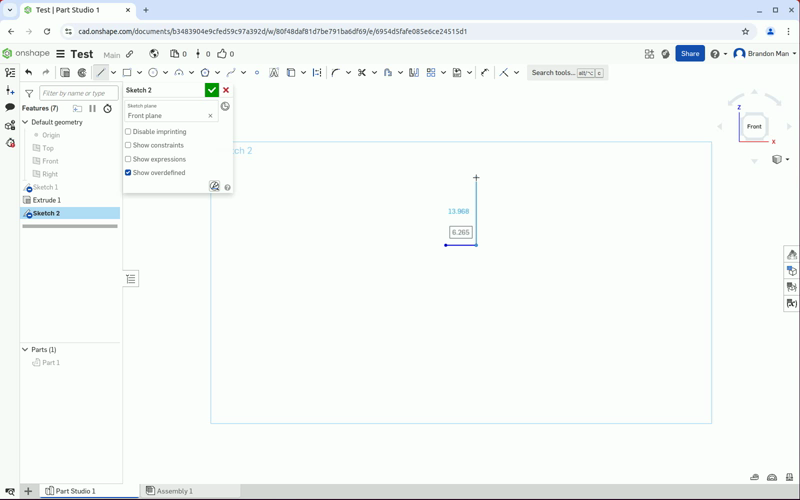
click(476, 177)
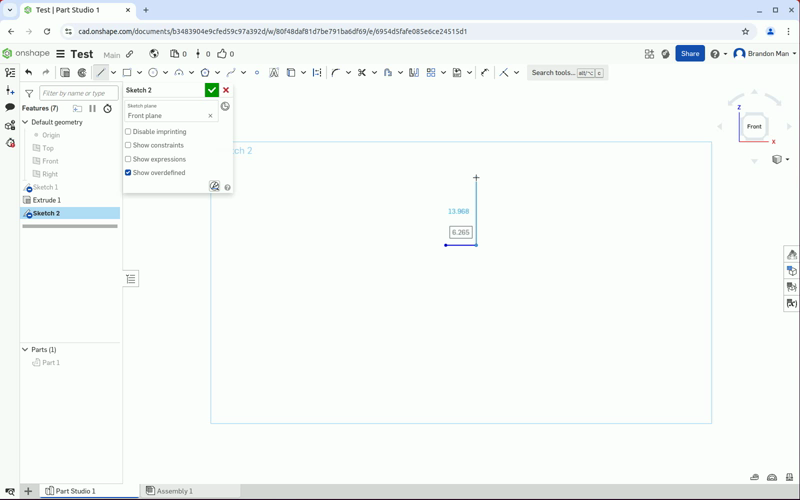
key_up(shift)
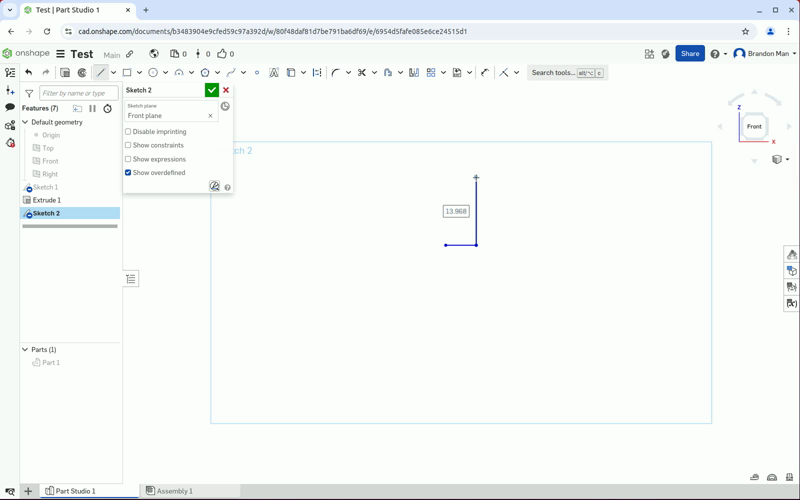
key_down(shift)
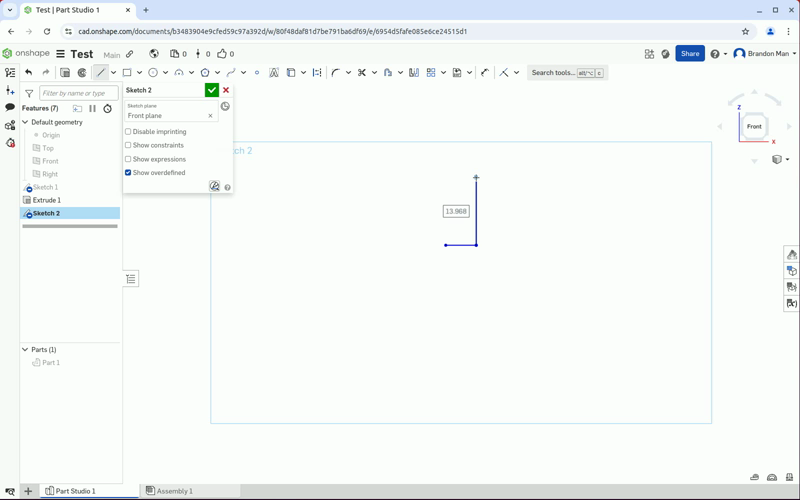
mouse_move(506, 177)
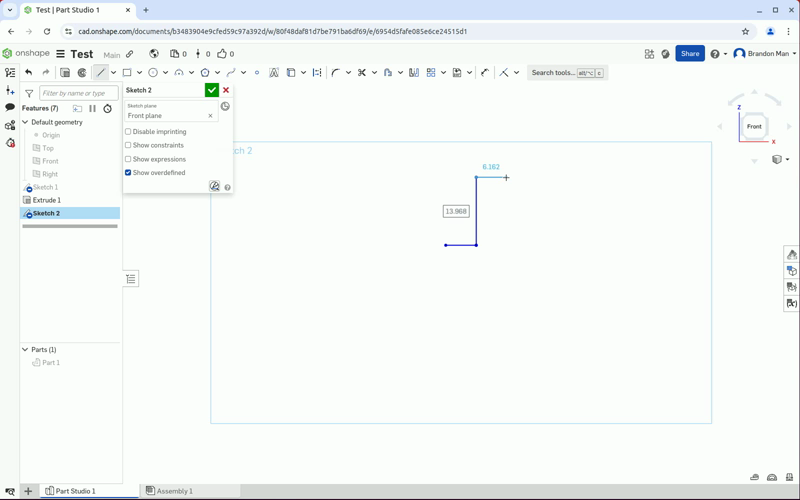
mouse_move(445, 177)
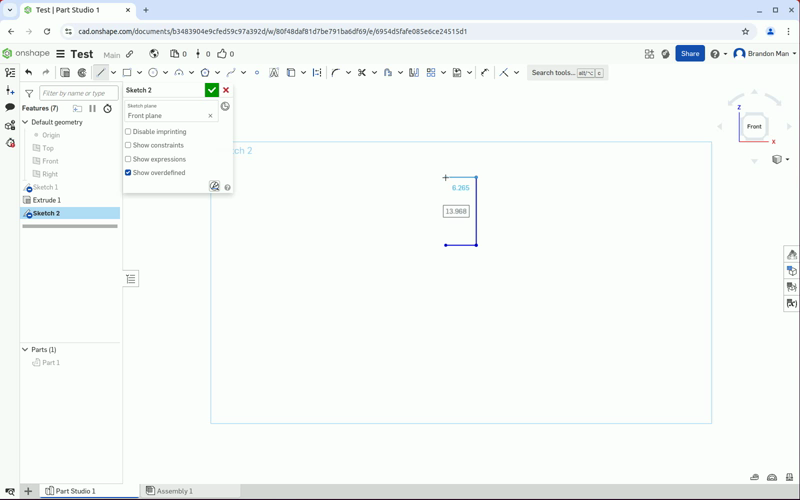
click(445, 177)
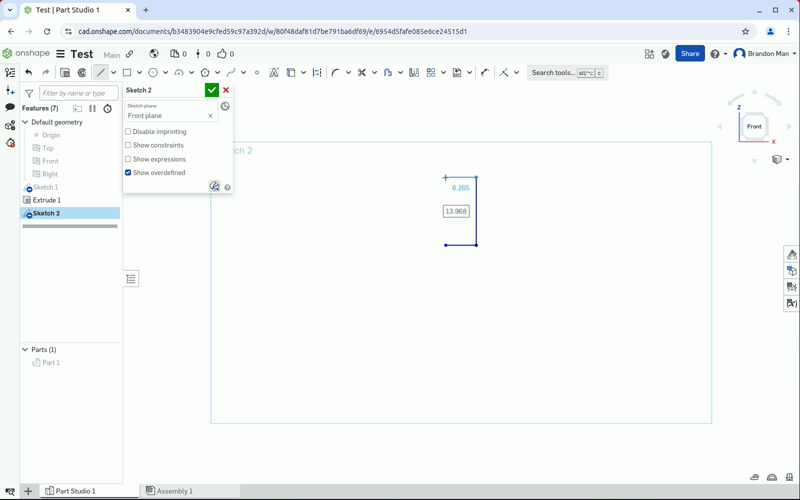
key_up(shift)
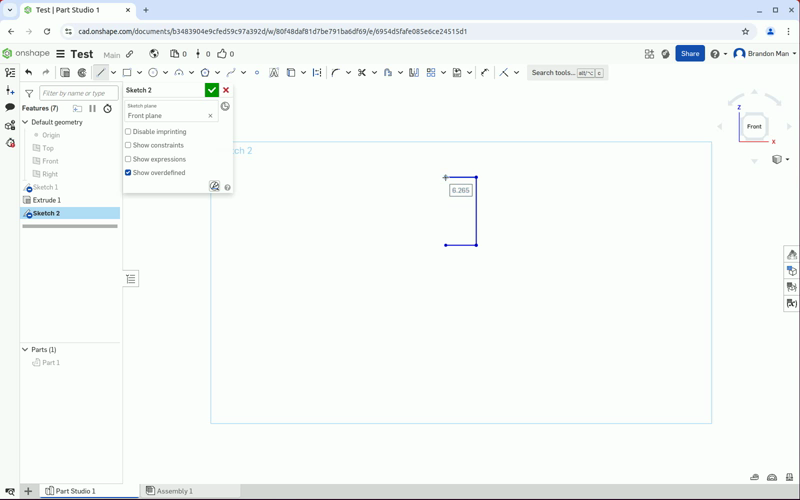
key_down(shift)
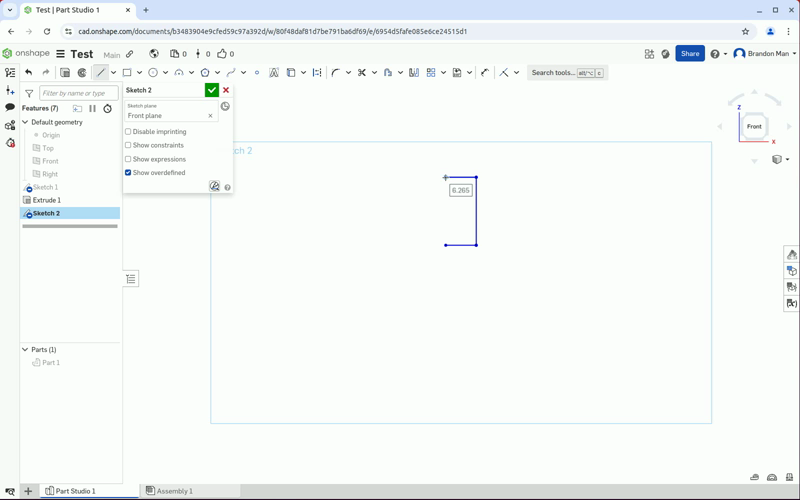
mouse_move(445, 245)
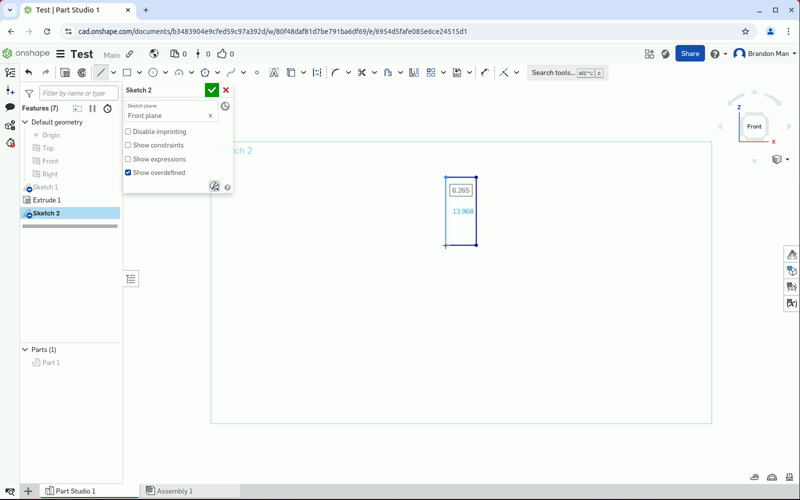
key_up(shift)
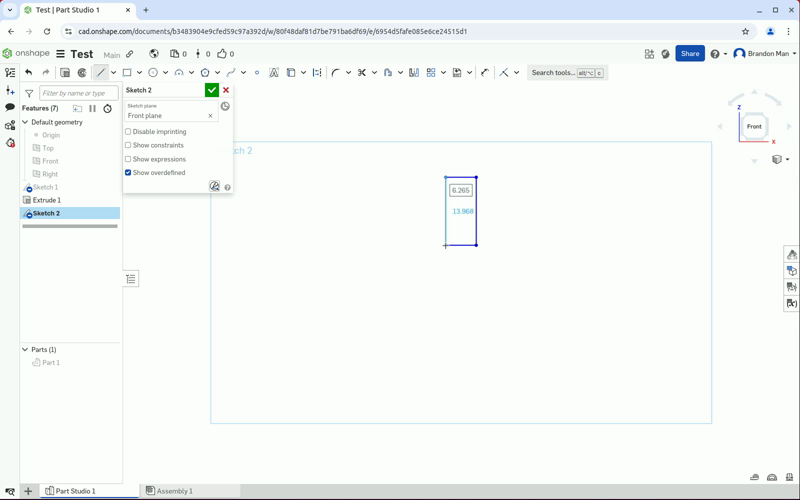
click(445, 245)
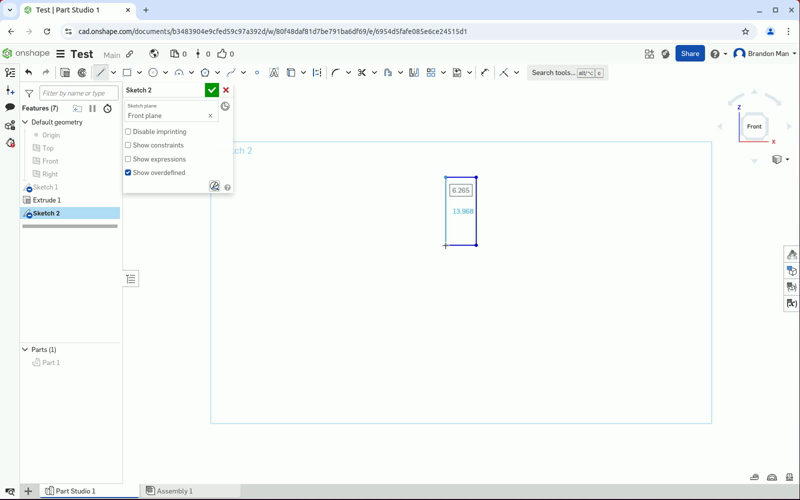
key(esc)
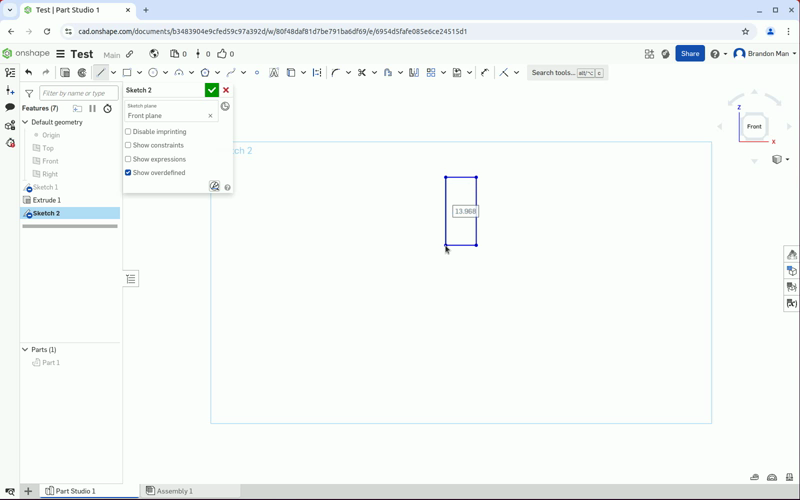
mouse_move(460, 186)
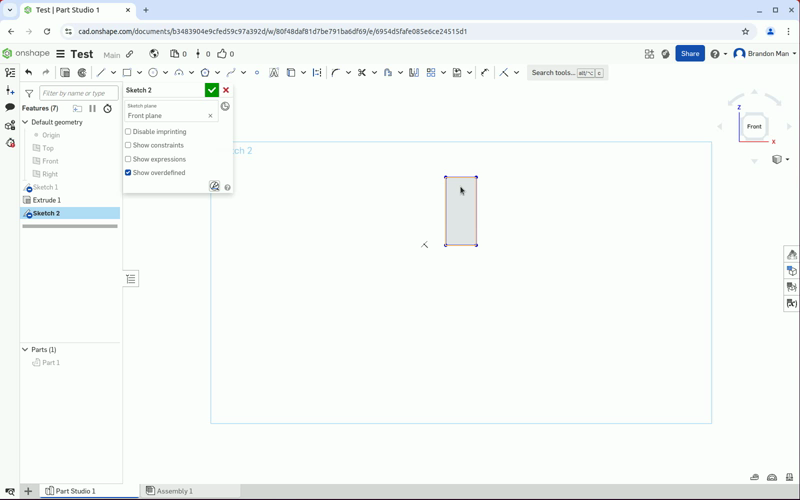
click(460, 186)
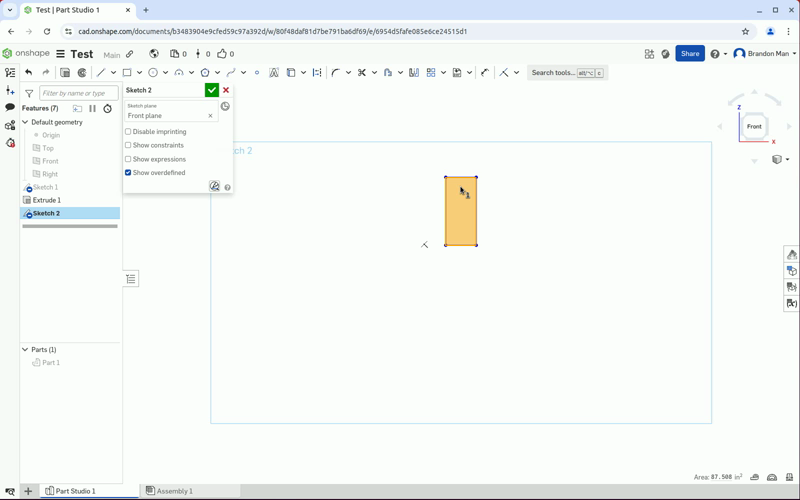
mouse_move(73, 352)
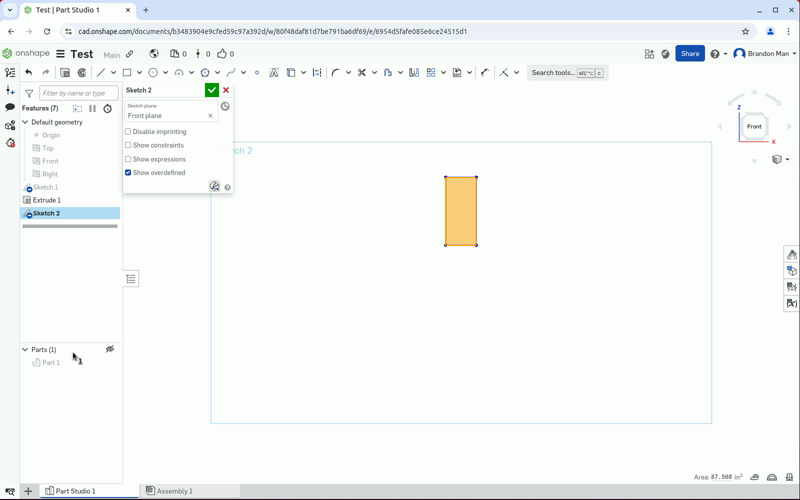
key(shift+y)
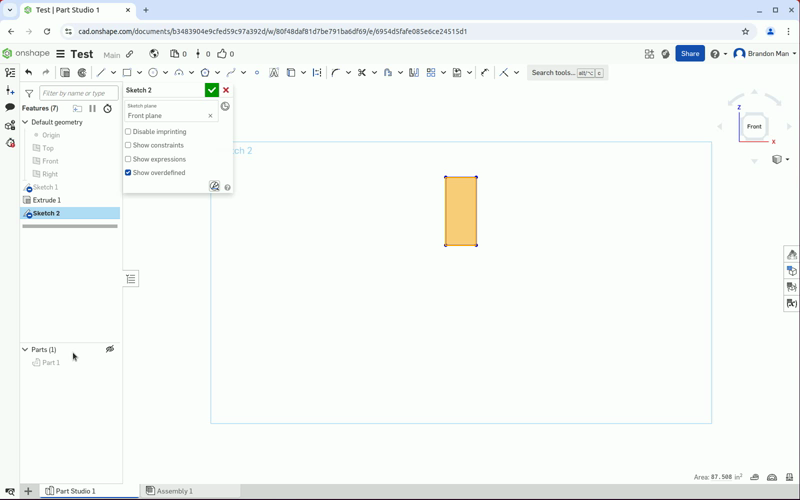
key(shift+e)
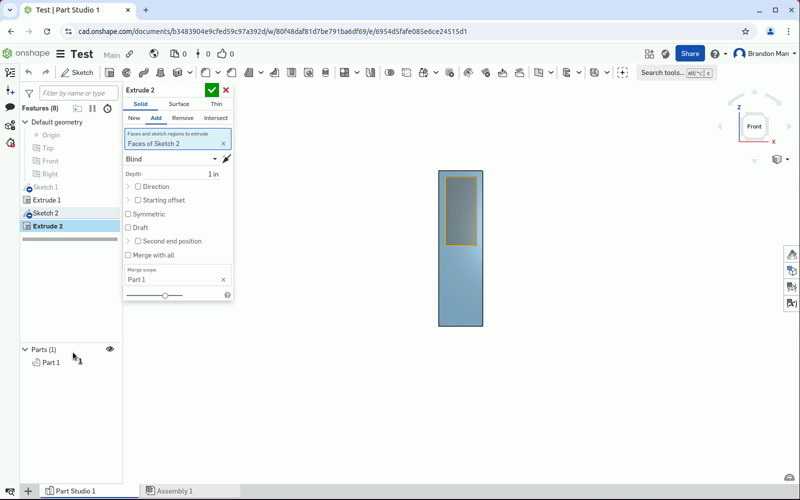
mouse_move(143, 106)
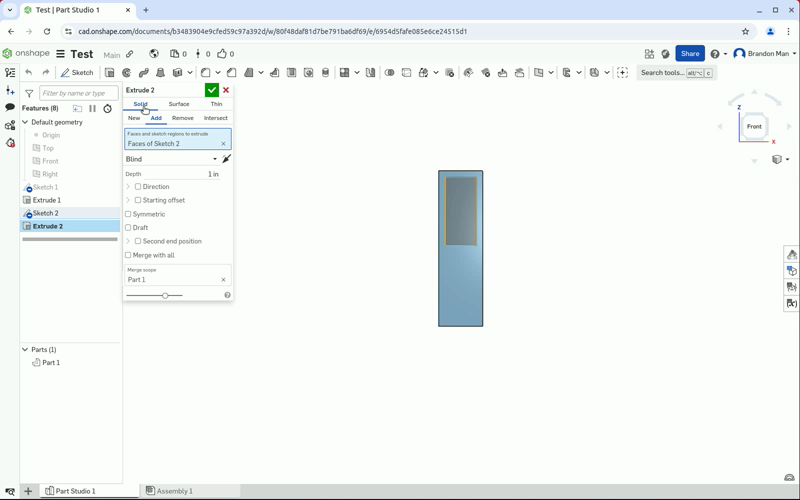
click(143, 106)
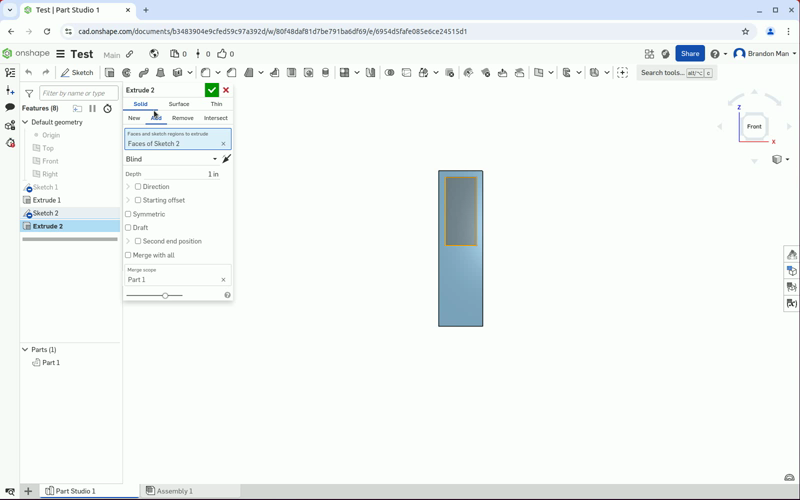
mouse_move(186, 120)
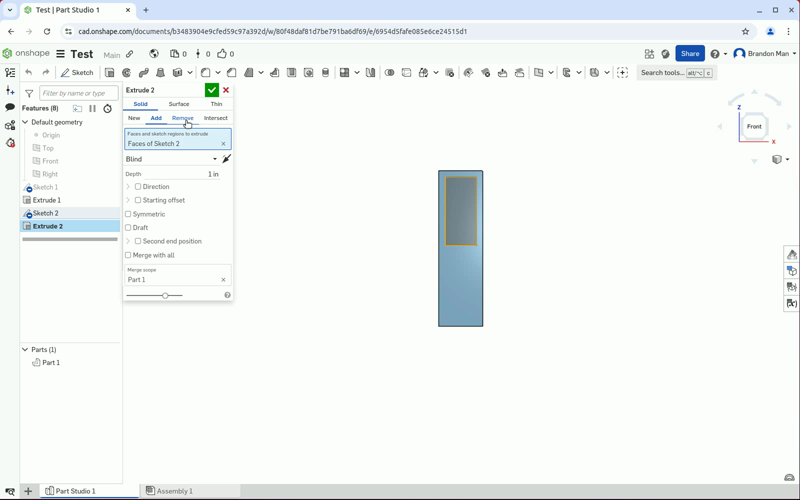
click(186, 120)
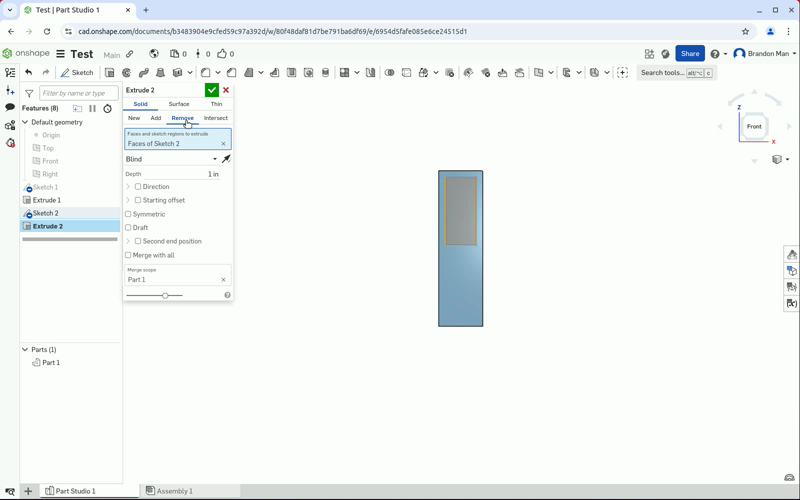
key(tab, 4)
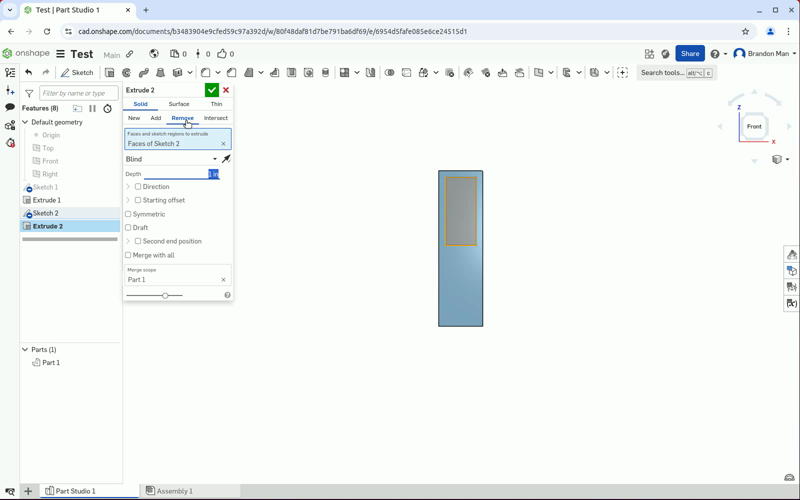
text(0.241)
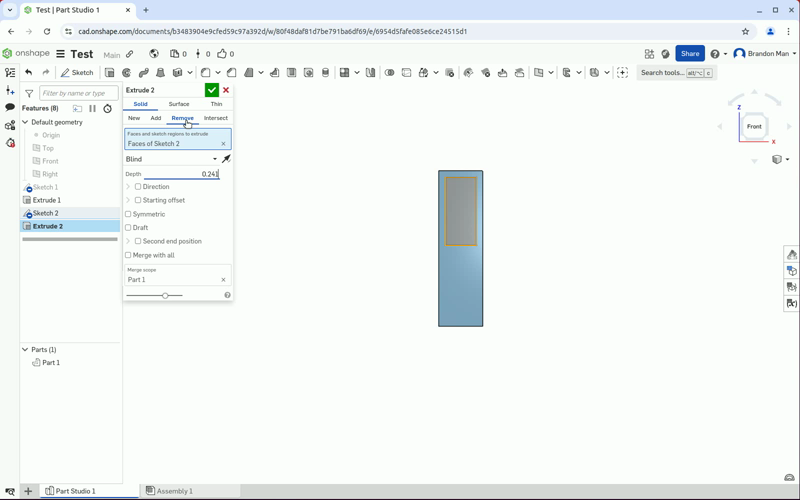
key(tab, 6)
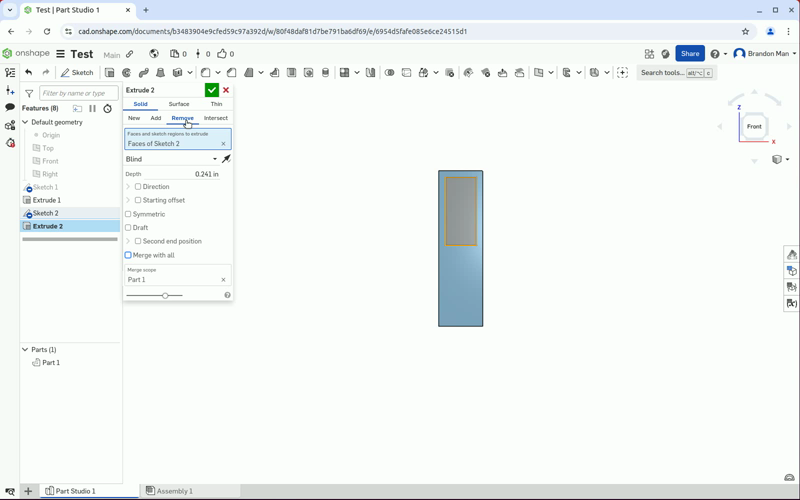
key(space)
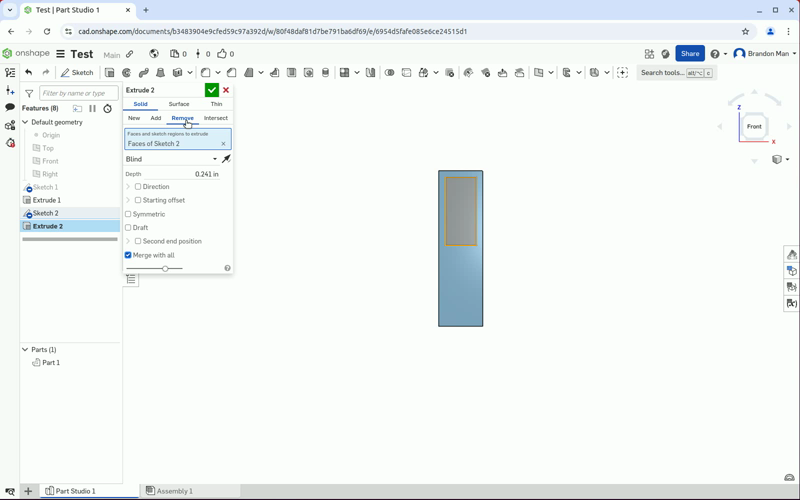
key(enter)
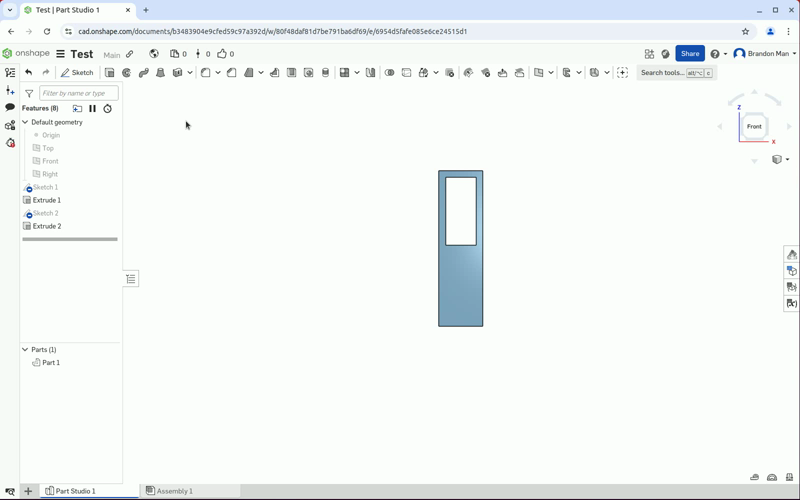
key(shift+h)
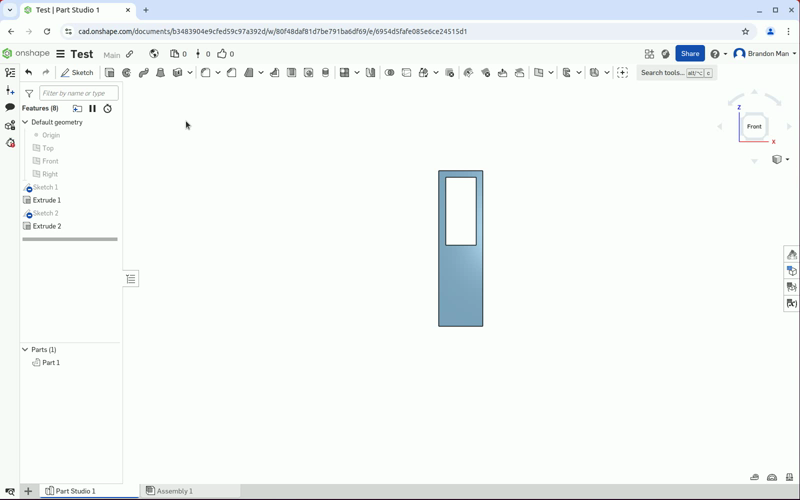
key(shift+h)
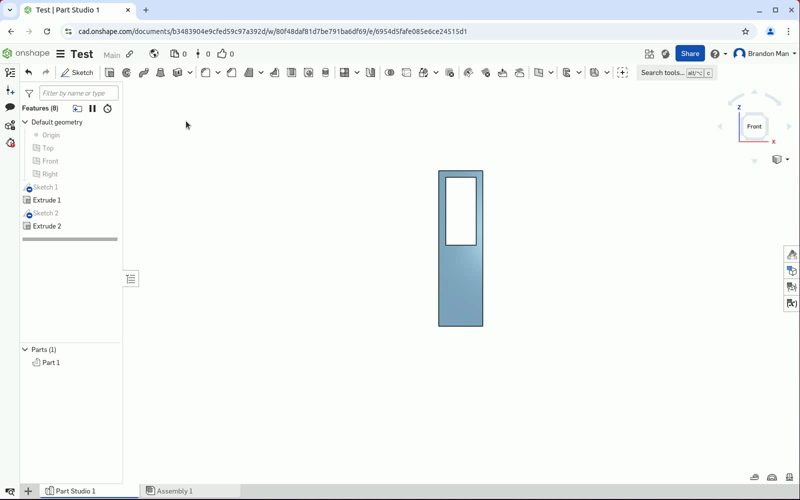
mouse_move(73, 189)
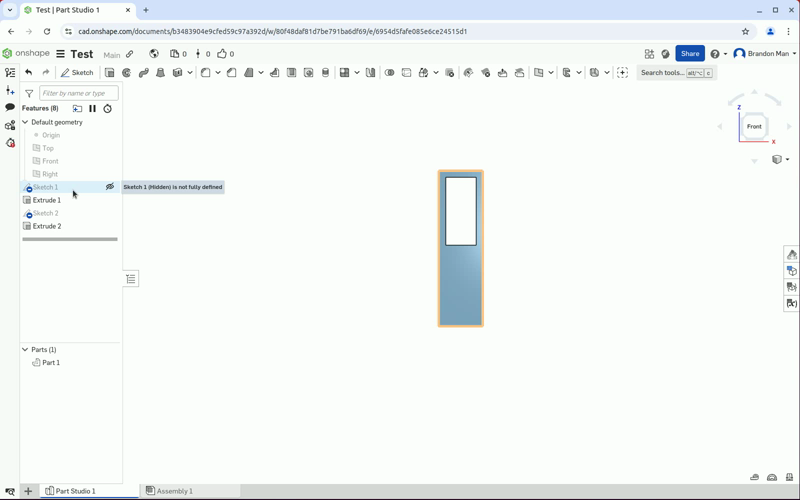
click(73, 189)
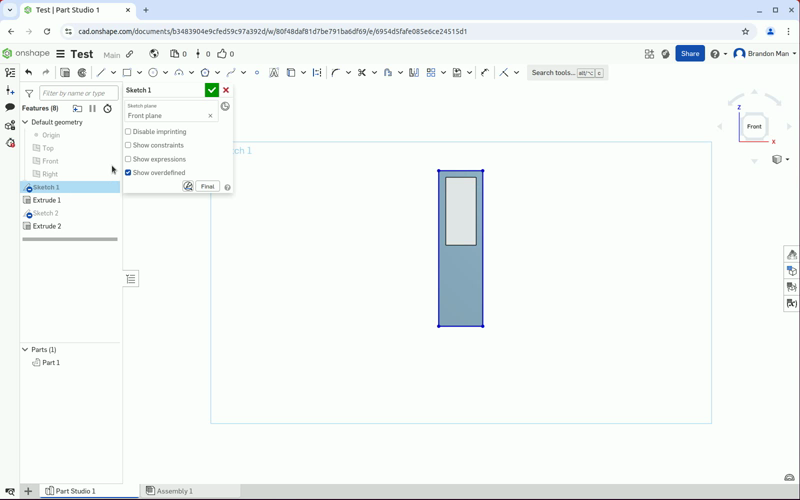
mouse_move(229, 92)
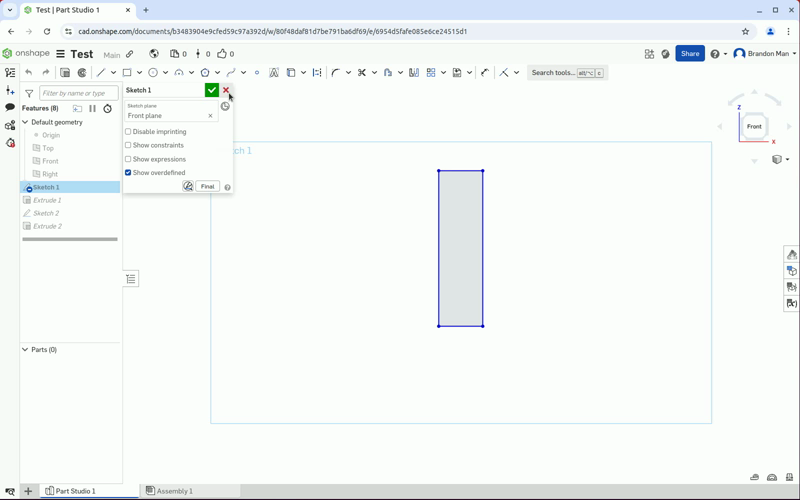
click(229, 92)
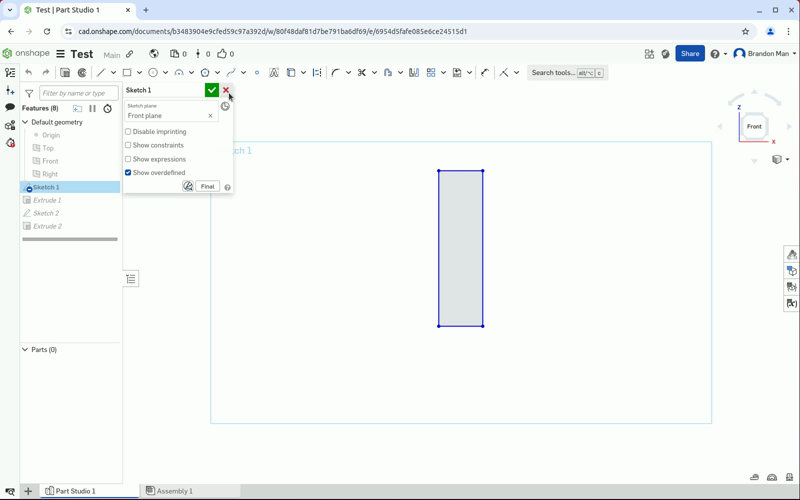
key(shift+s)
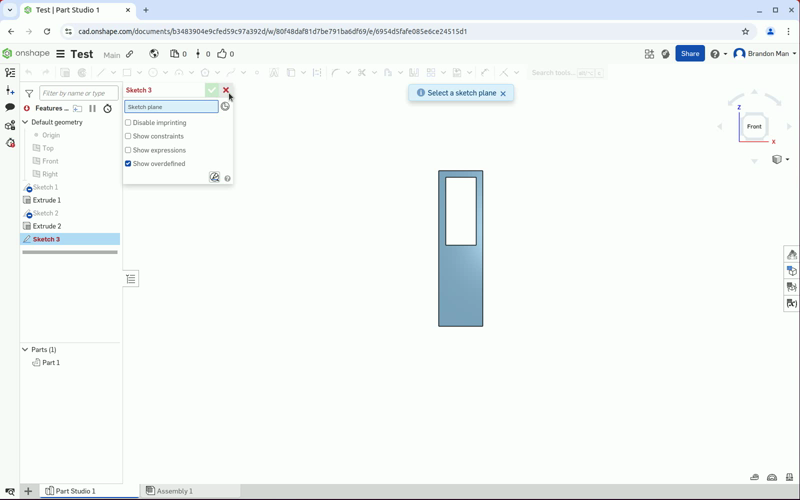
mouse_move(73, 163)
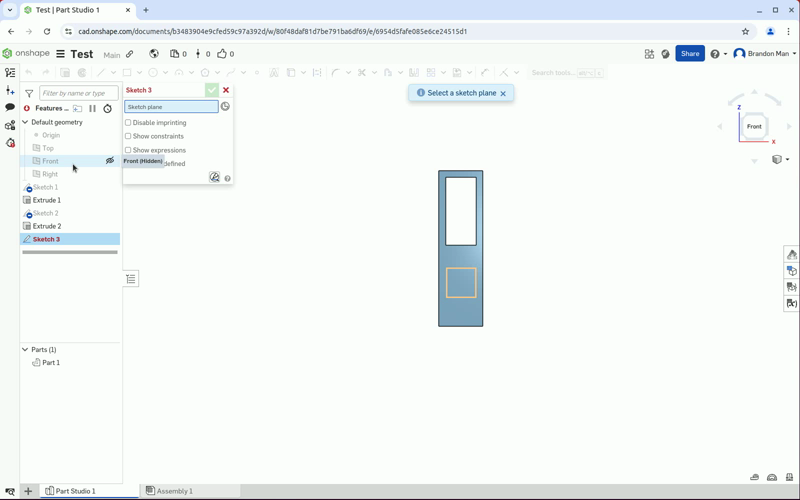
click(73, 163)
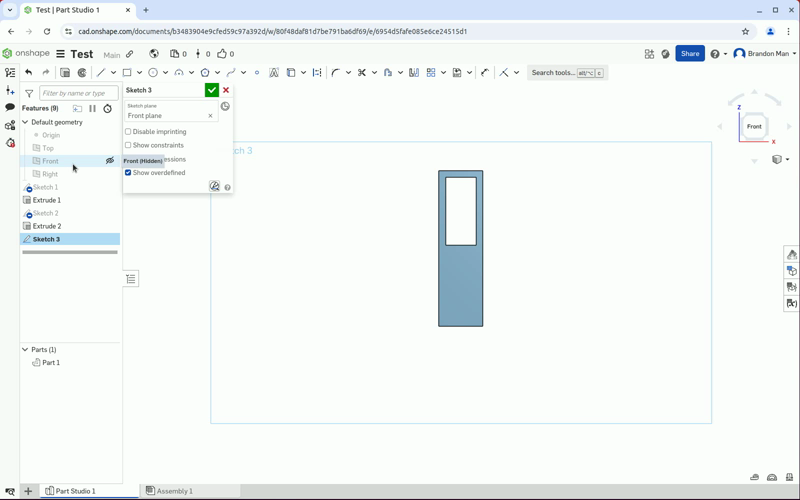
mouse_move(73, 352)
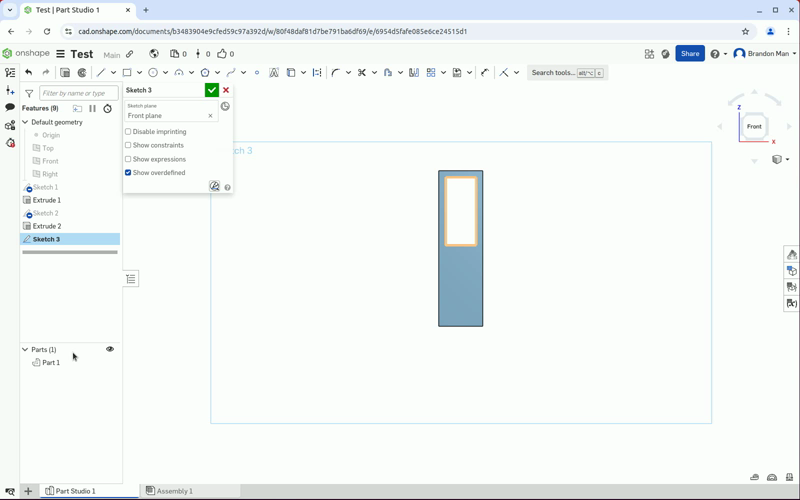
key(y)
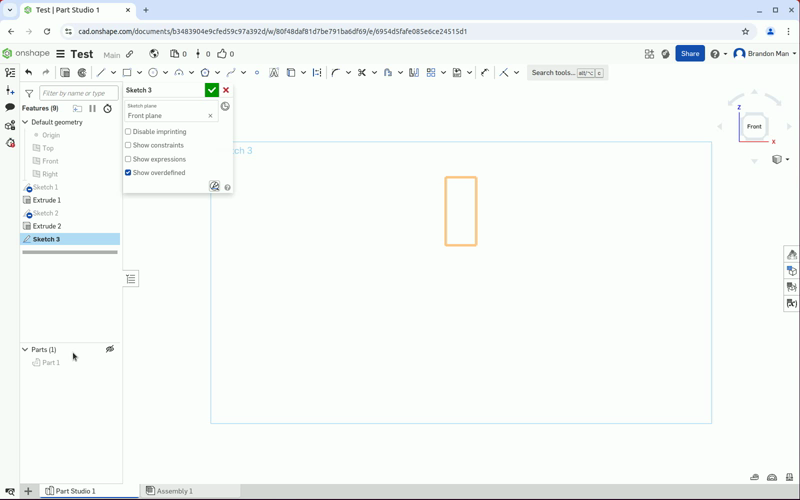
key(l)
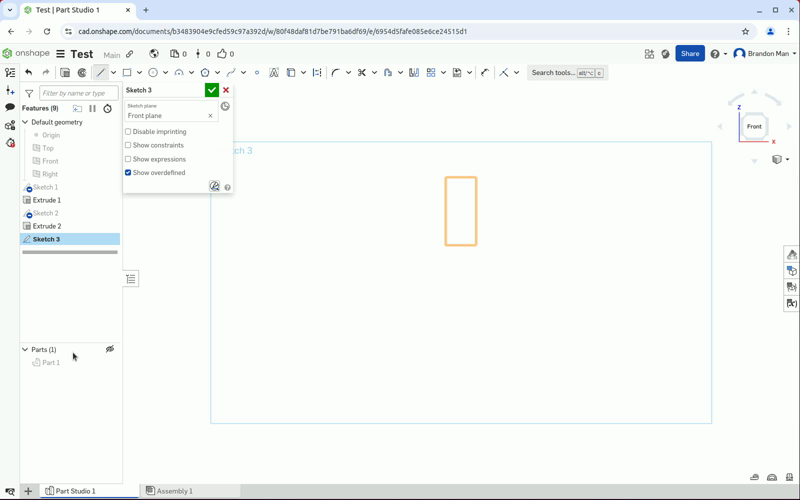
key_down(shift)
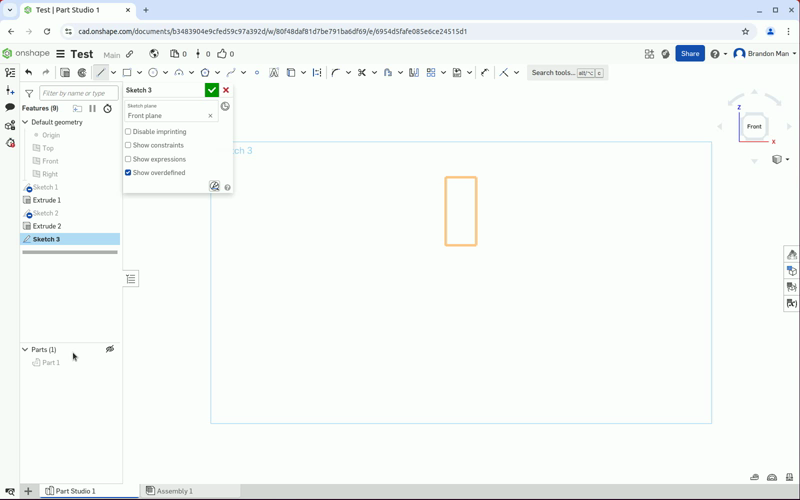
mouse_move(445, 319)
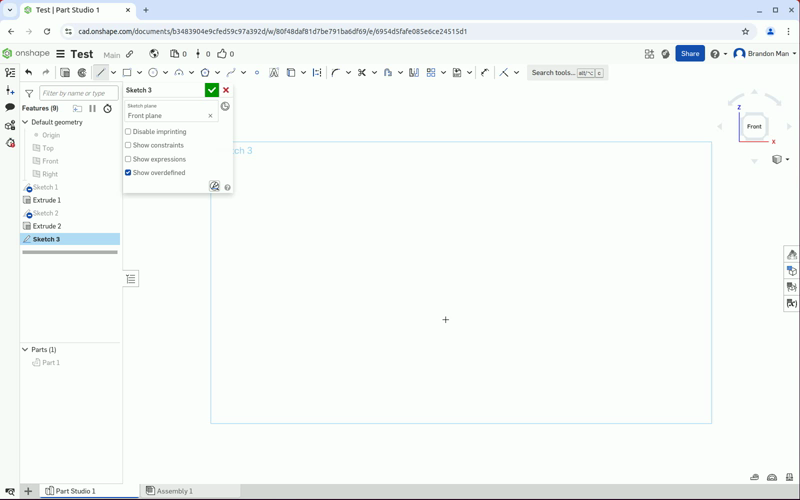
click(445, 319)
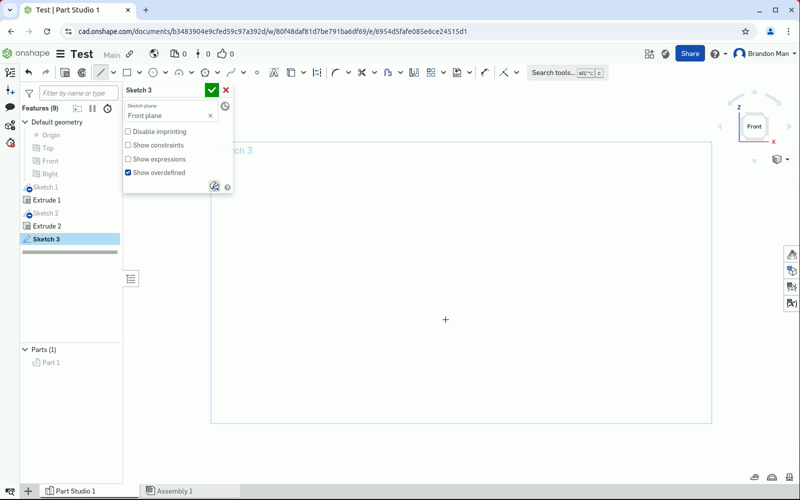
key_up(shift)
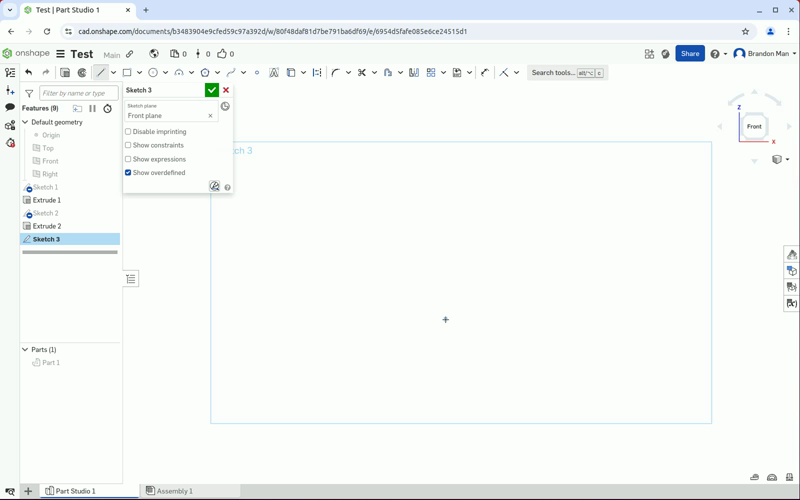
key_down(shift)
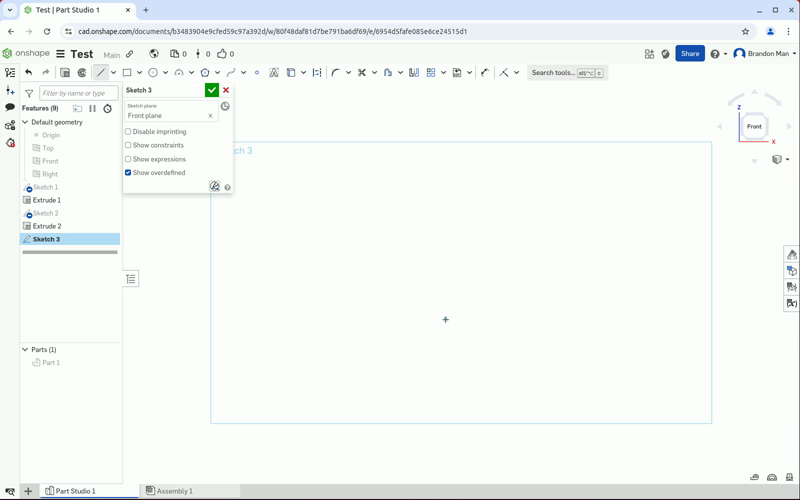
mouse_move(475, 319)
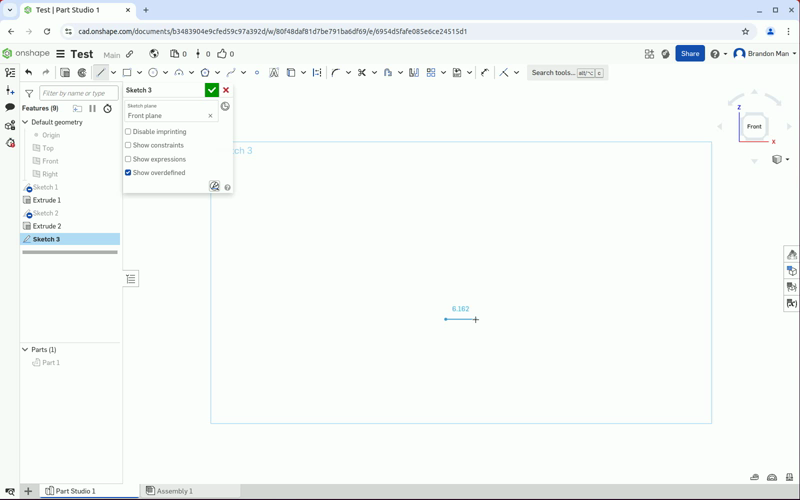
mouse_move(476, 319)
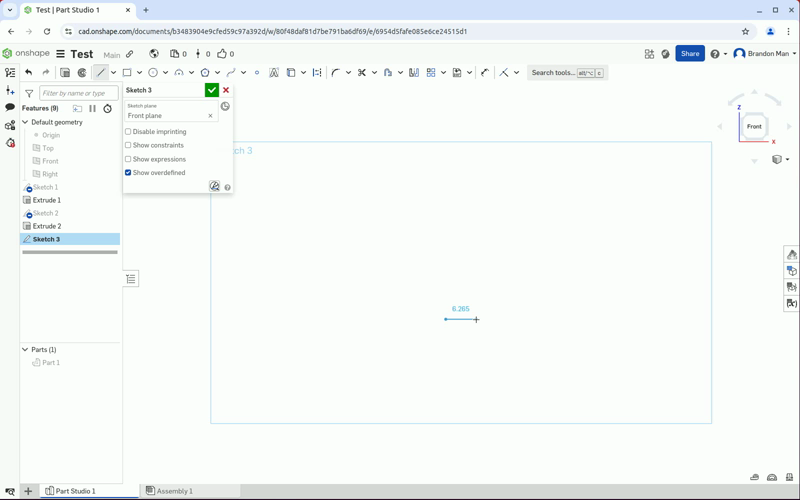
click(476, 319)
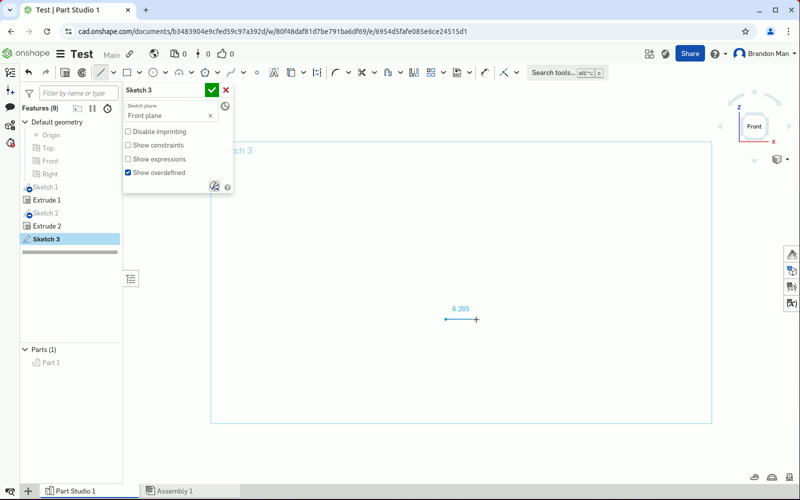
key_up(shift)
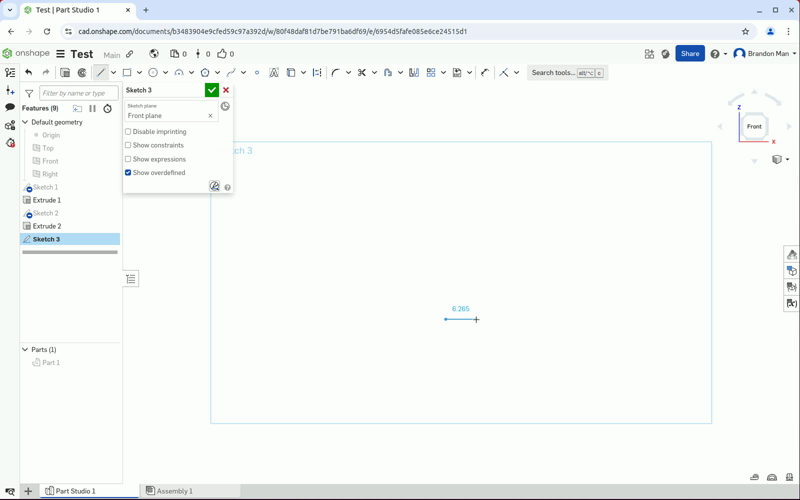
key_down(shift)
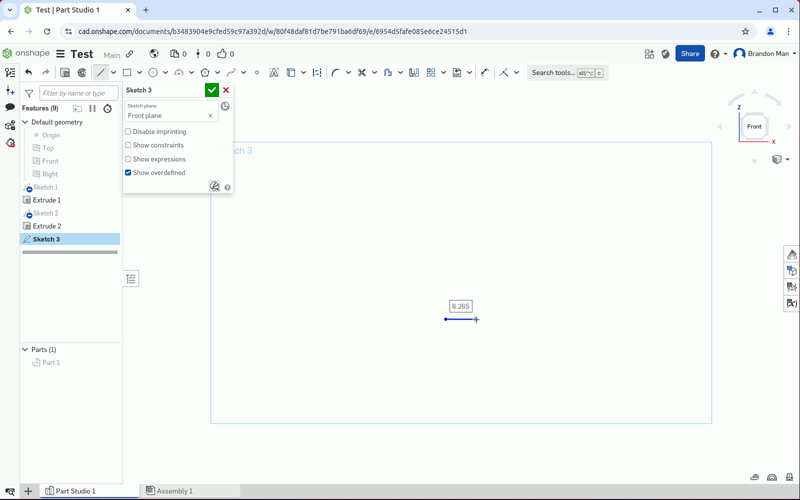
mouse_move(476, 250)
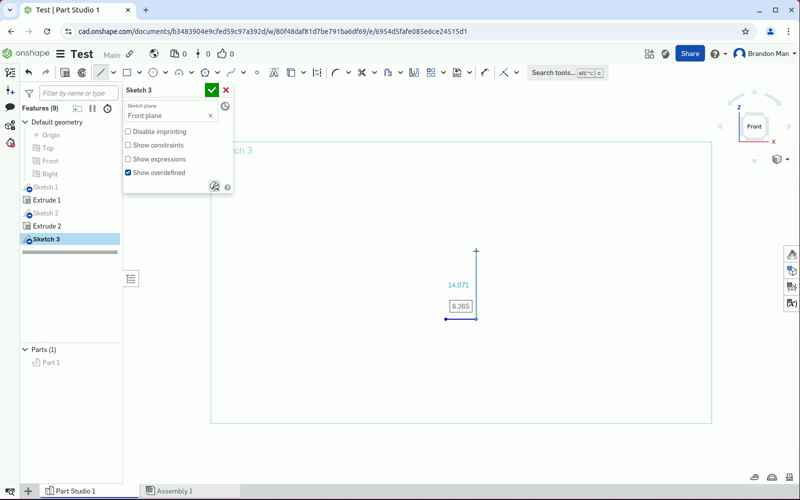
click(476, 250)
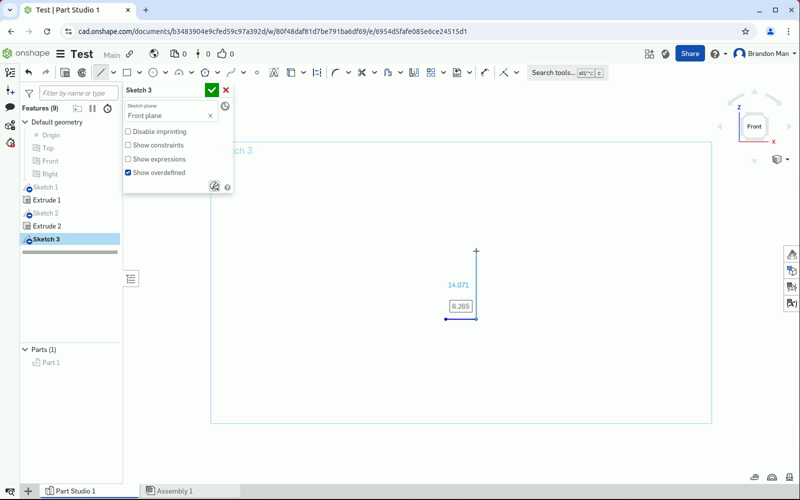
key_up(shift)
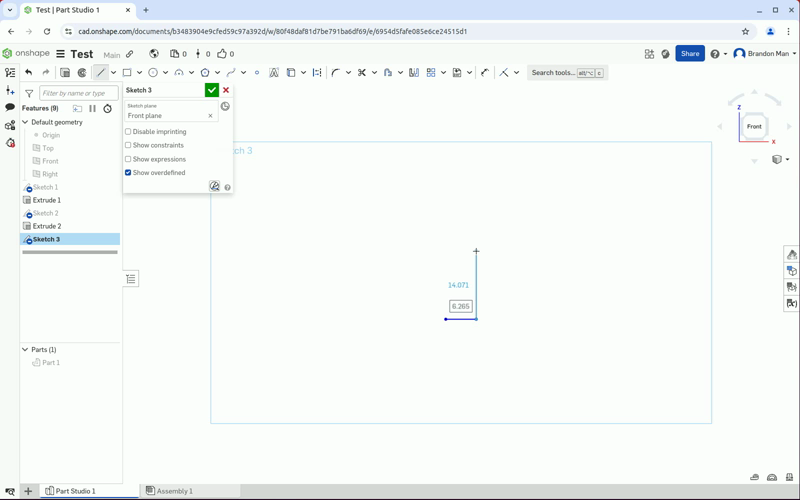
key_down(shift)
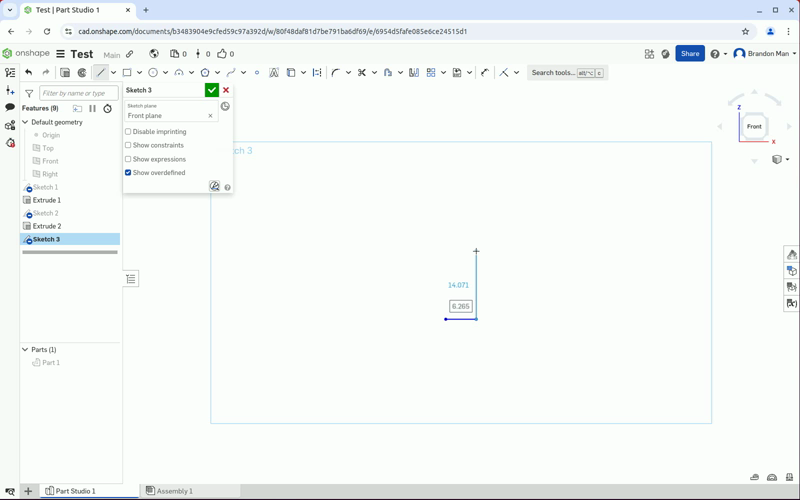
mouse_move(506, 250)
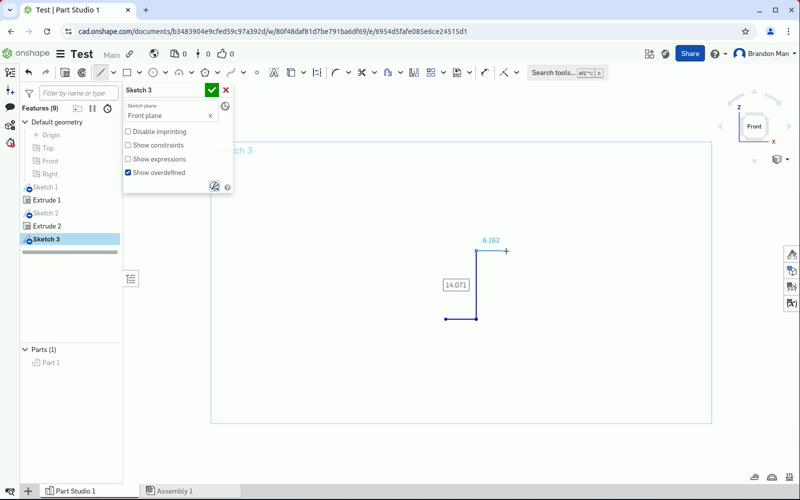
mouse_move(445, 250)
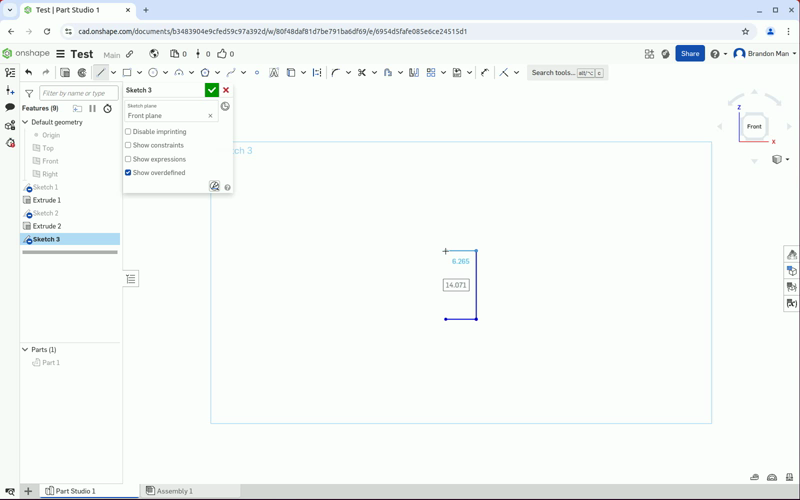
click(445, 250)
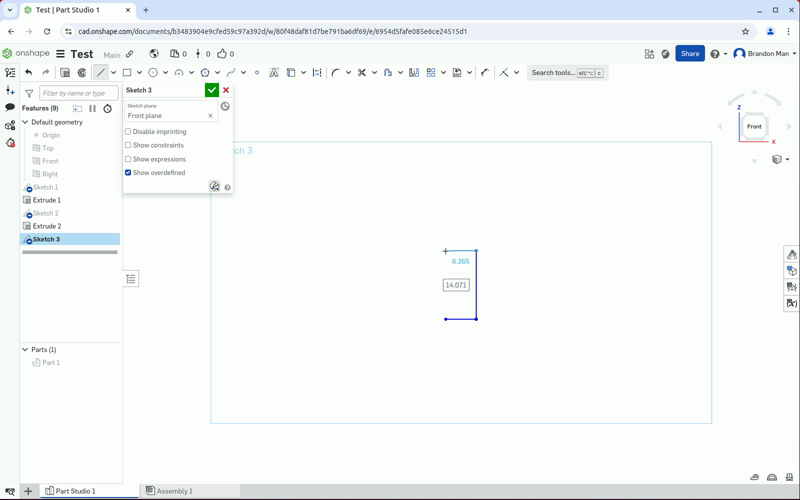
key_up(shift)
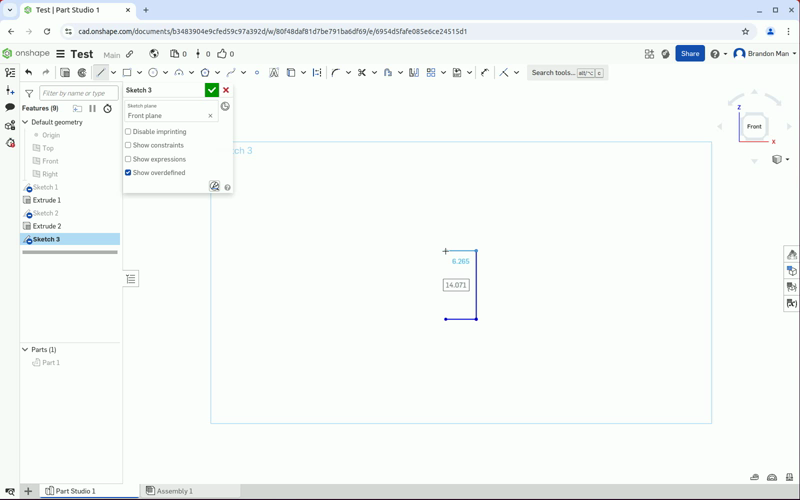
key_down(shift)
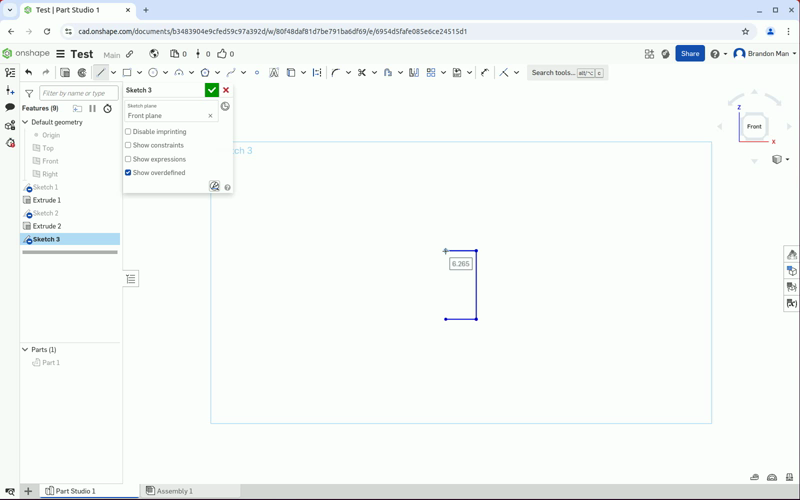
mouse_move(445, 319)
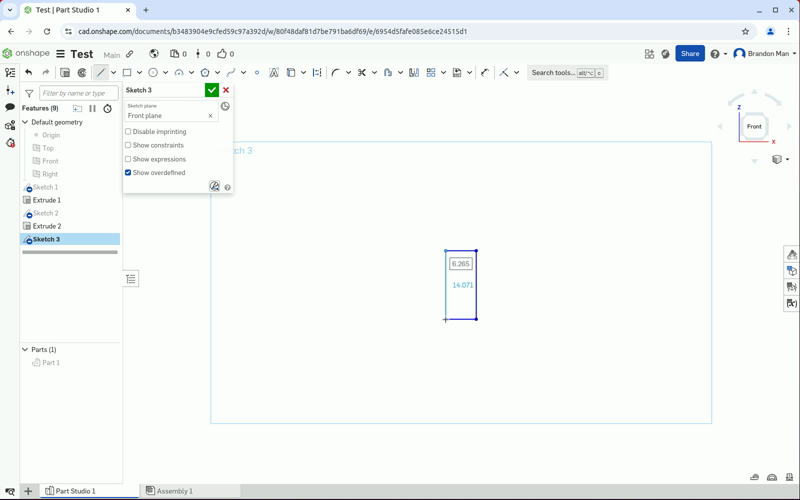
key_up(shift)
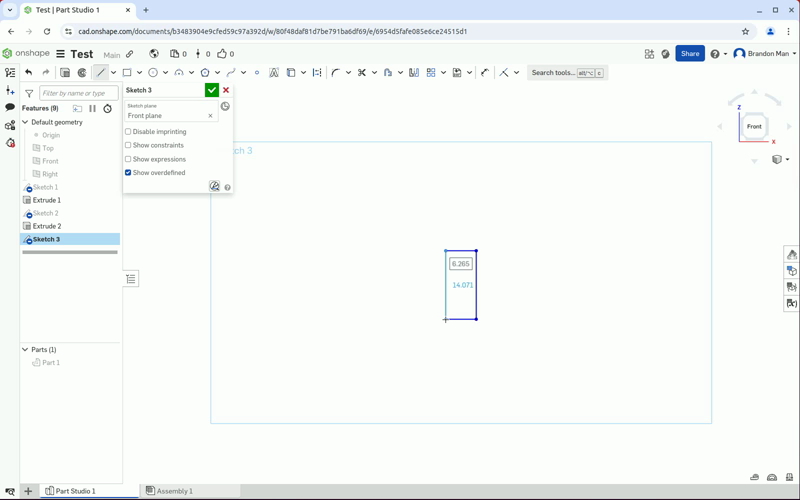
click(445, 319)
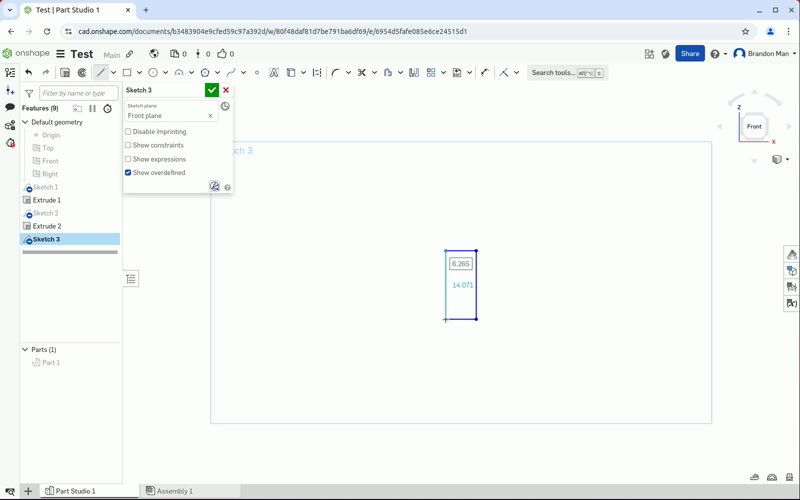
key(esc)
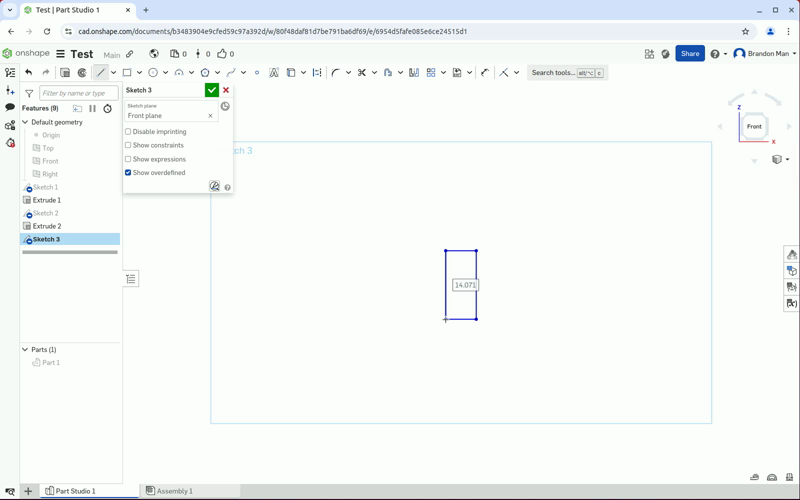
mouse_move(473, 303)
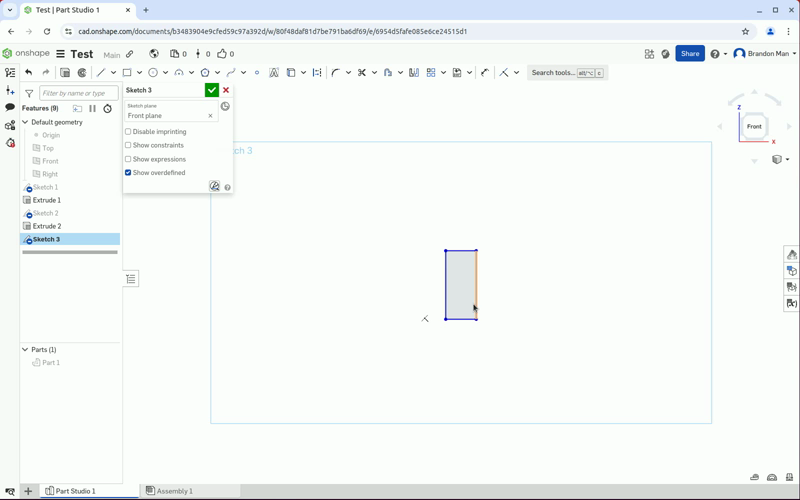
click(473, 303)
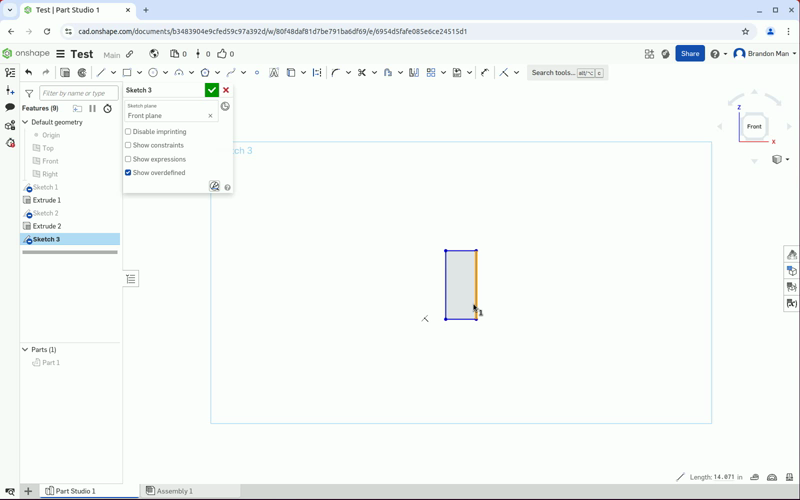
mouse_move(73, 352)
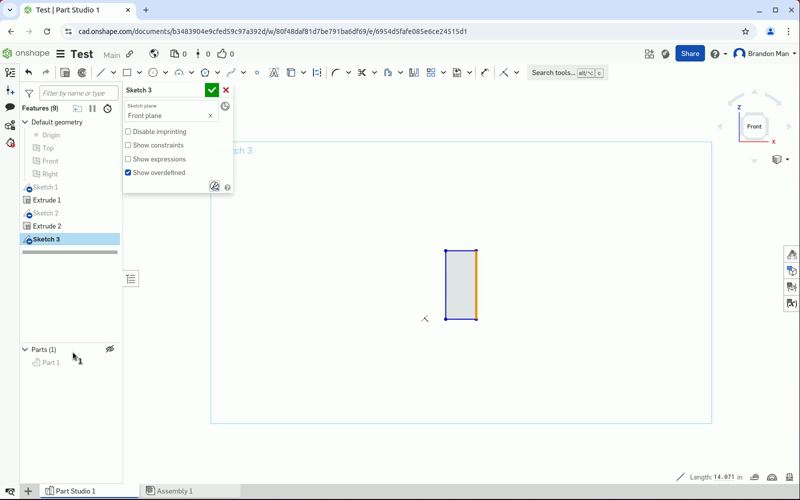
key(shift+y)
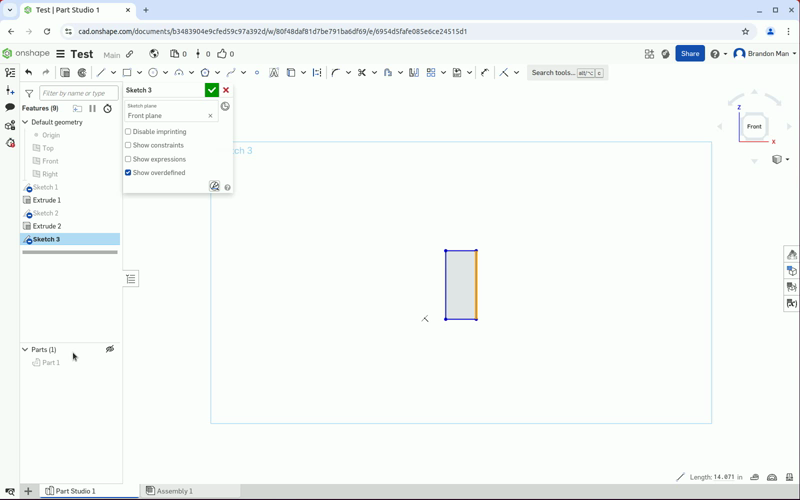
key(shift+e)
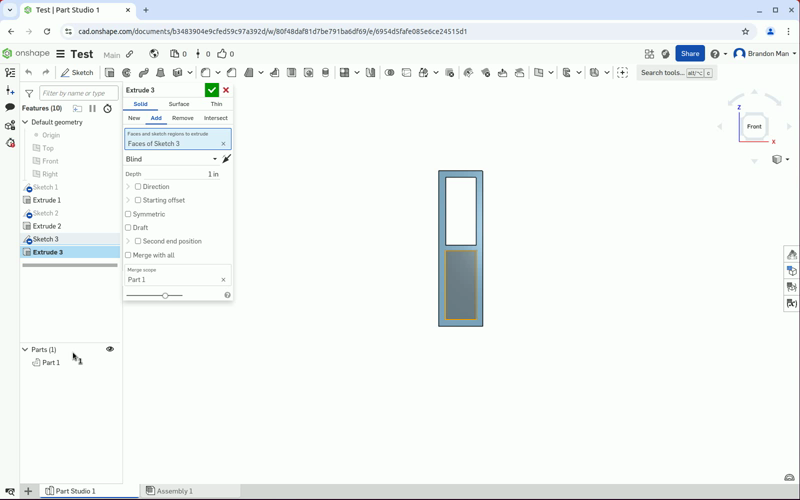
mouse_move(143, 106)
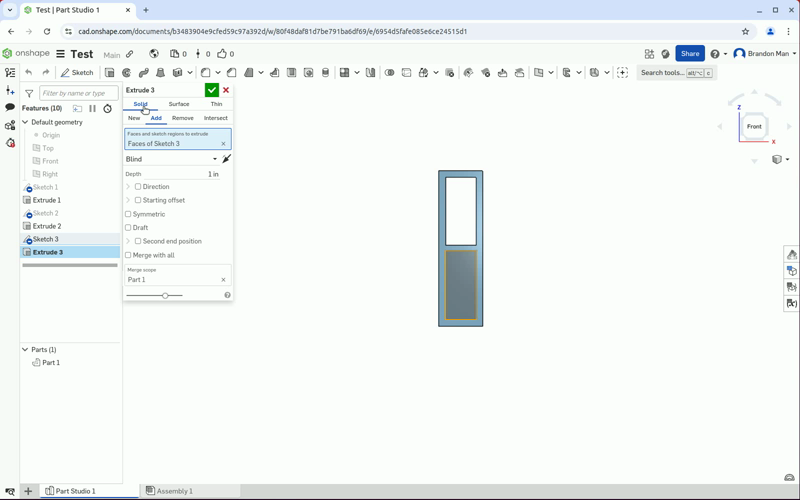
click(143, 106)
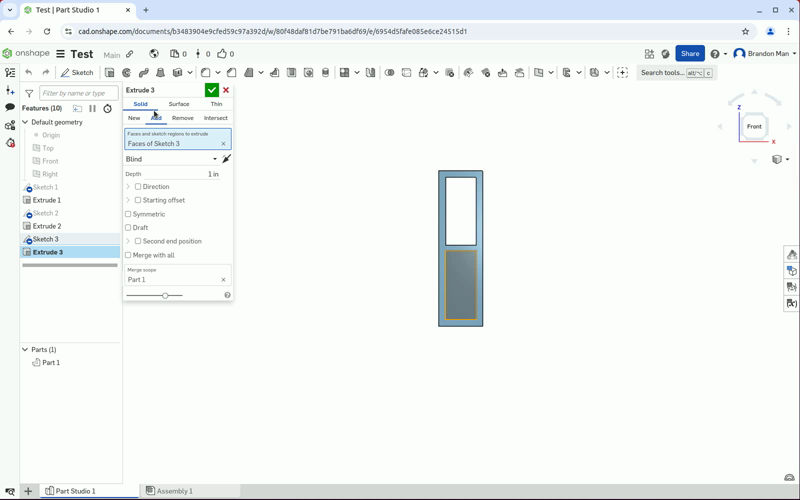
mouse_move(186, 120)
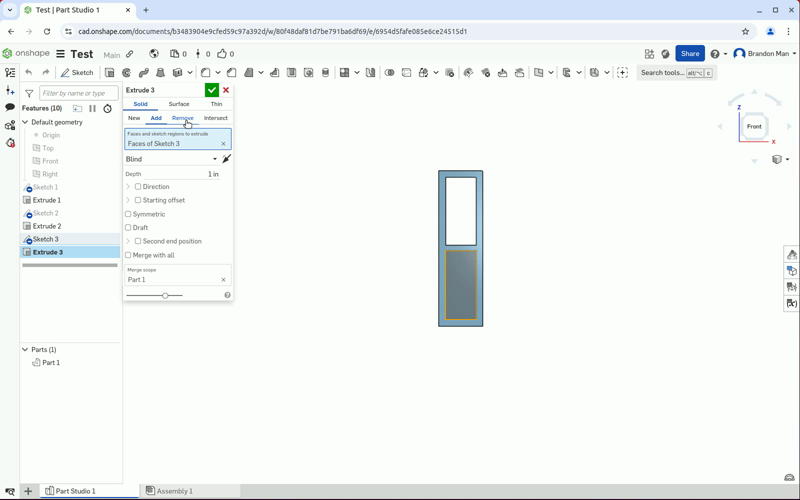
click(186, 120)
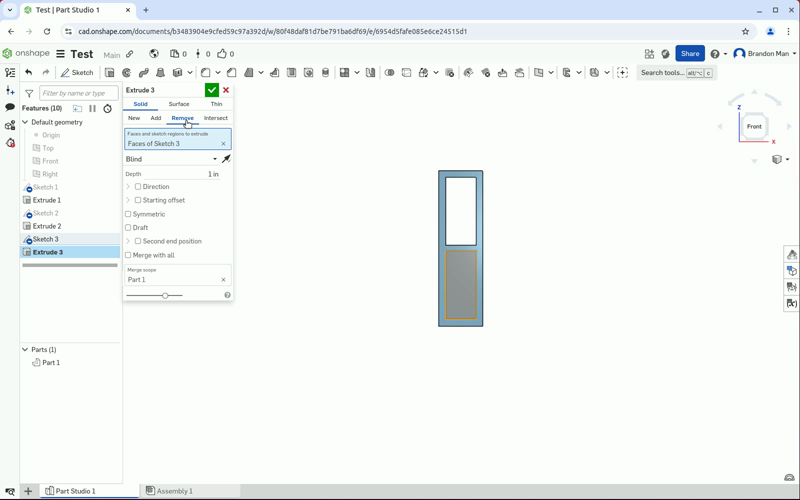
key(tab, 4)
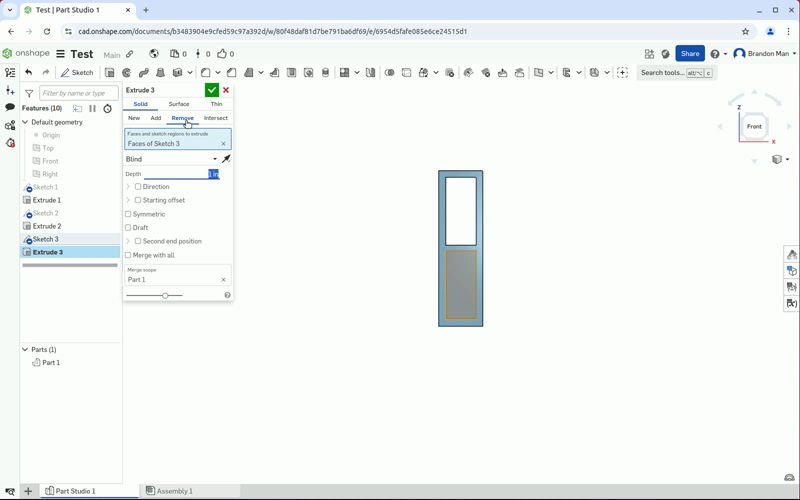
text(0.241)
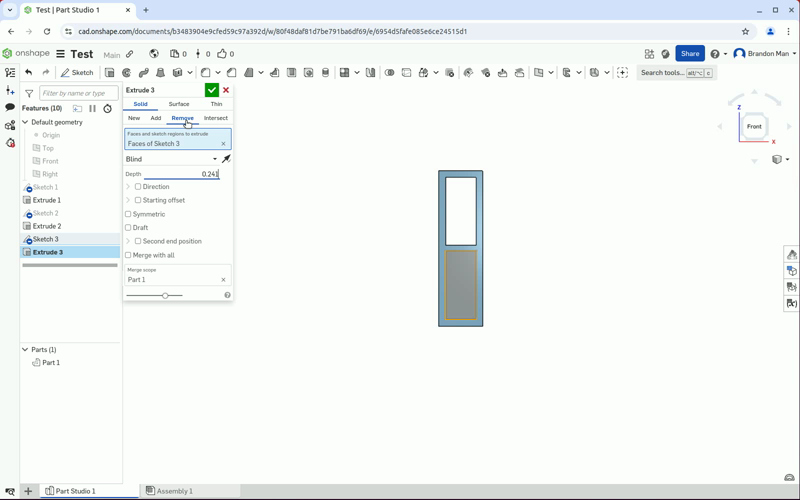
key(tab, 6)
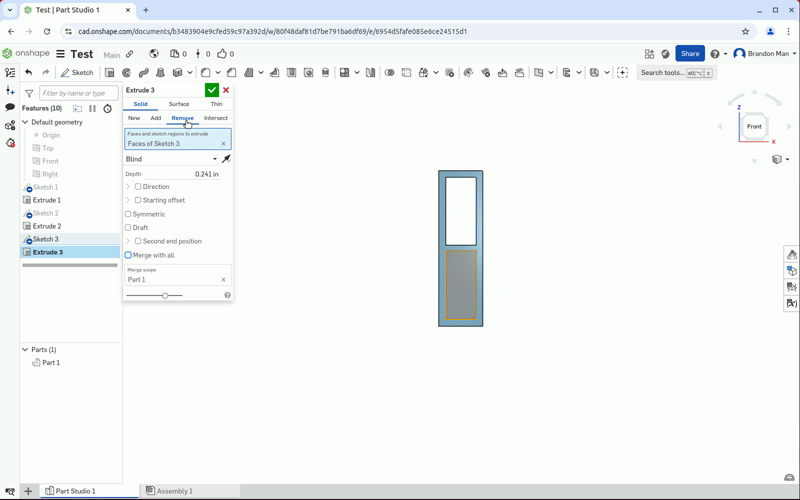
key(space)
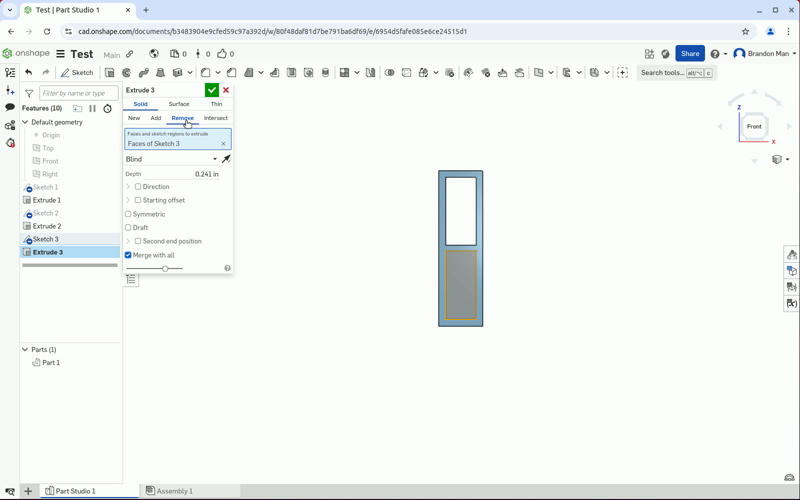
key(enter)
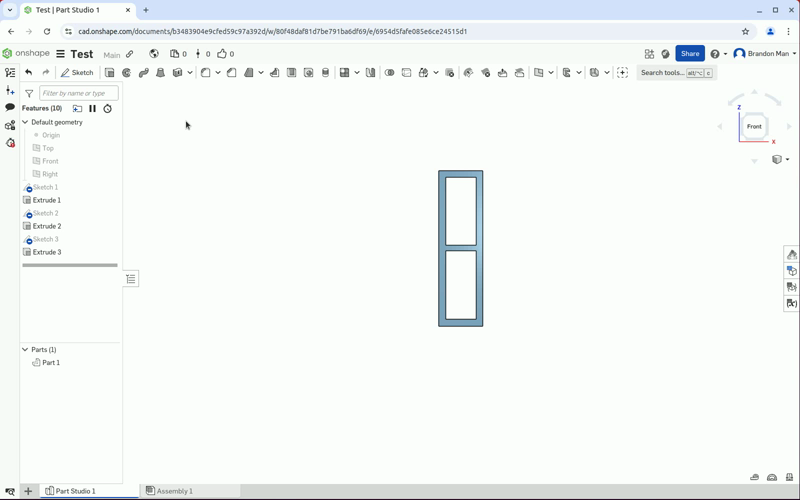
key(shift+h)
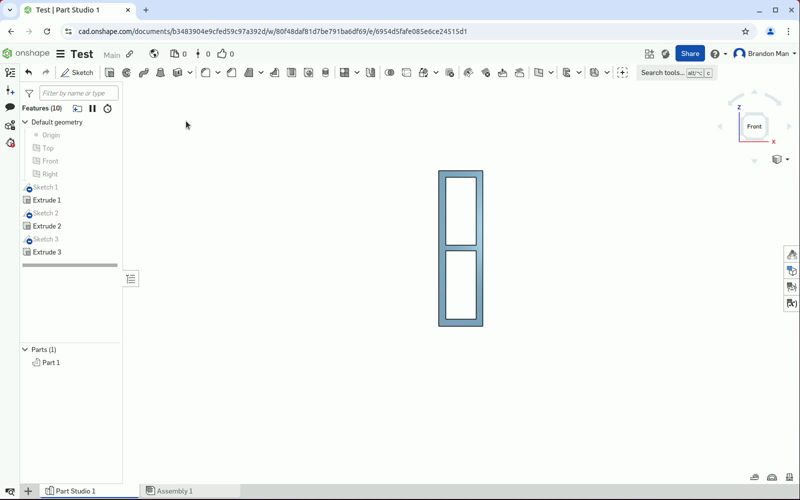
key(shift+h)
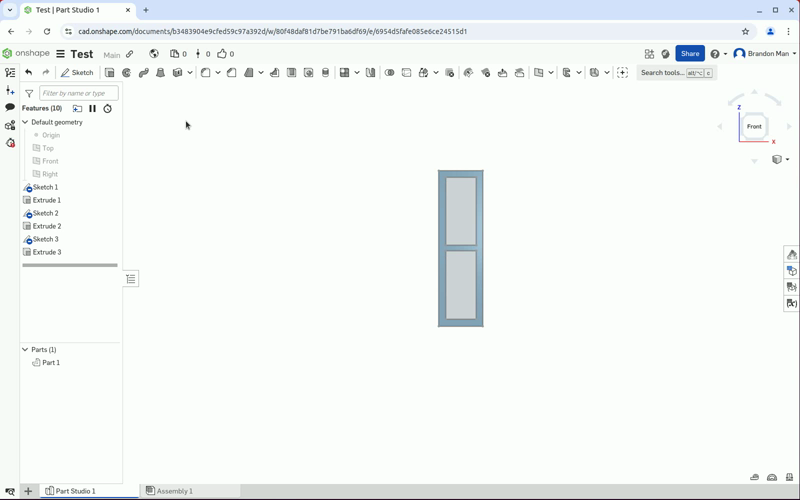
key(shift+7)
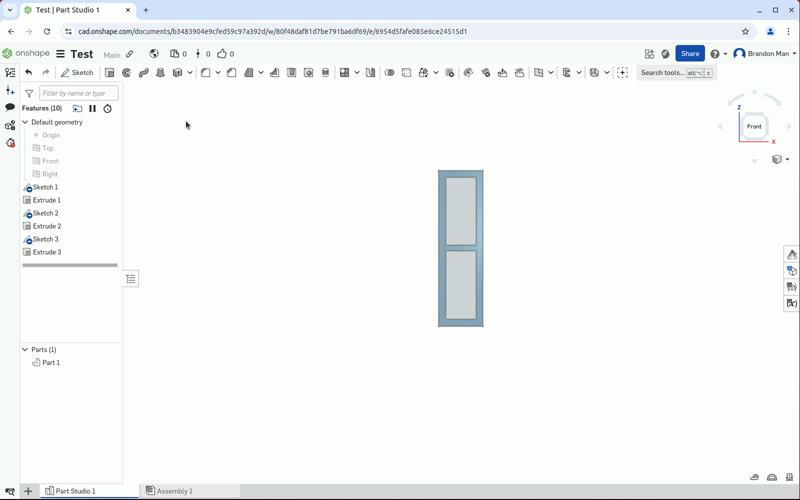
key(left, 2)
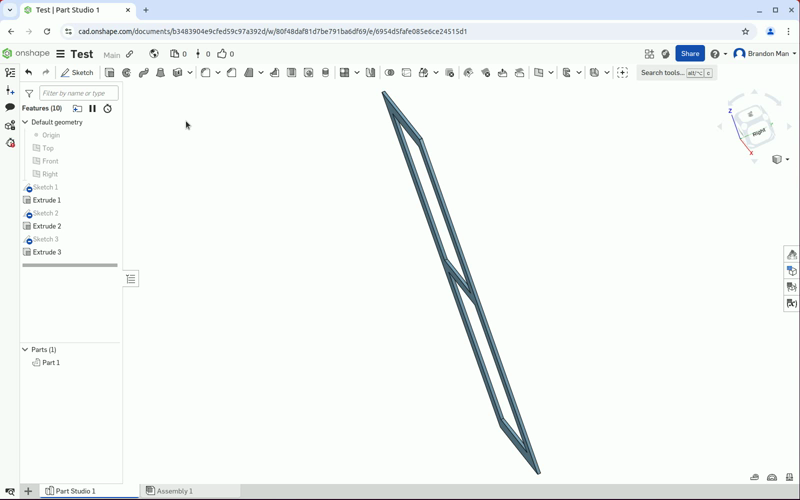
key(down, 2)
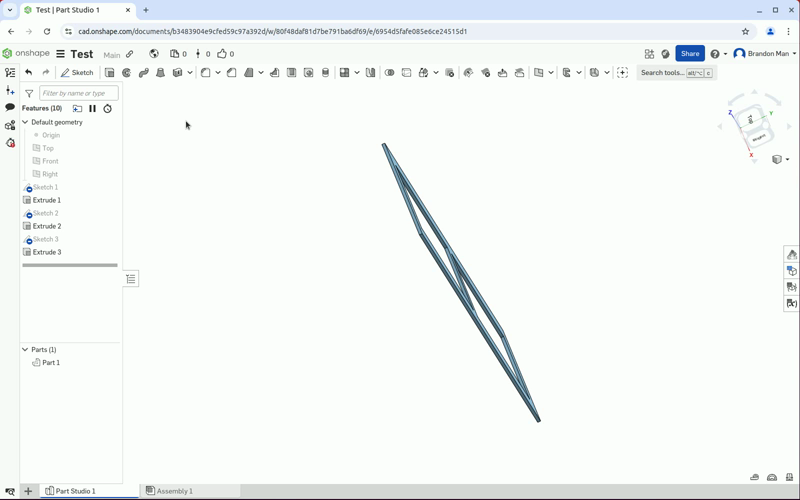
key(up, 2)
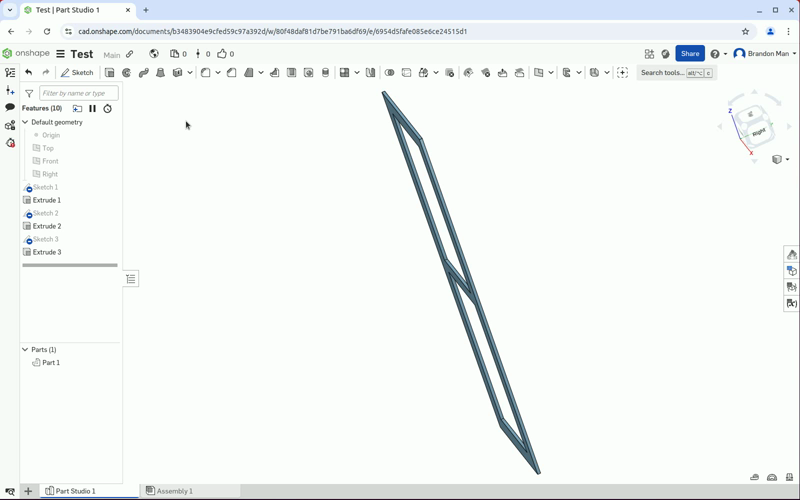
key(right, 2)
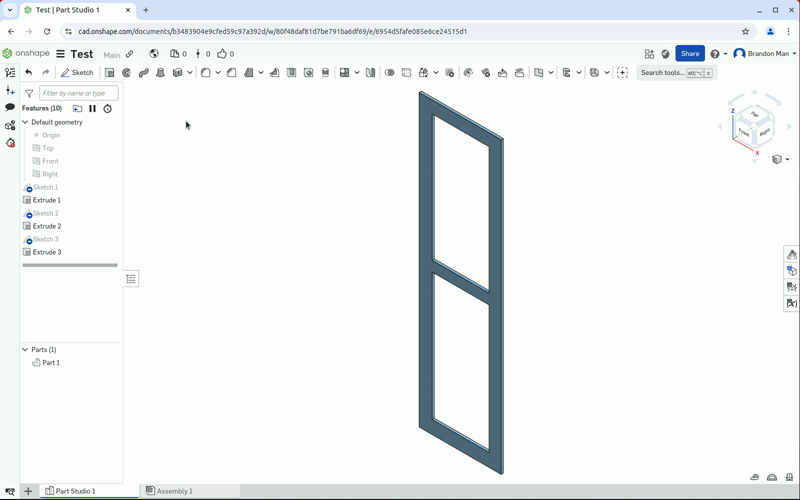
mouse_move(73, 189)
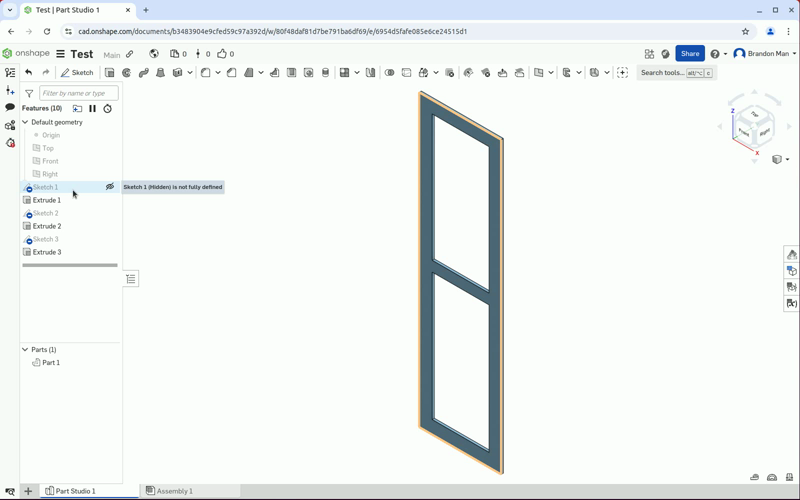
click(73, 189)